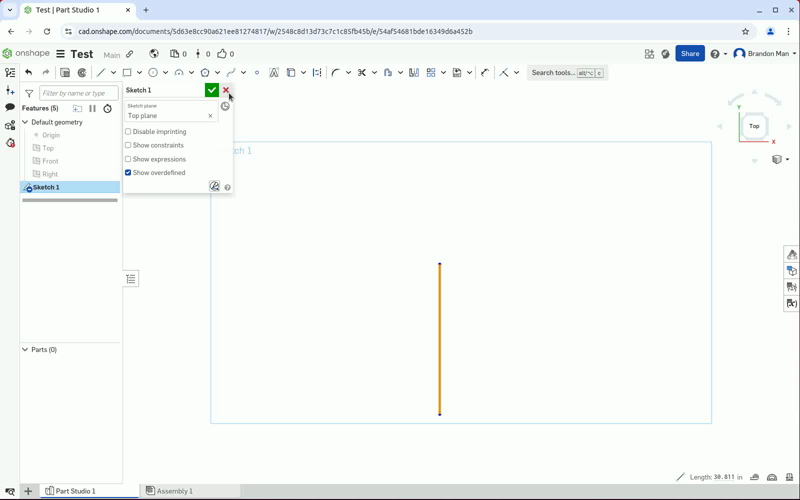
key(shift+h)
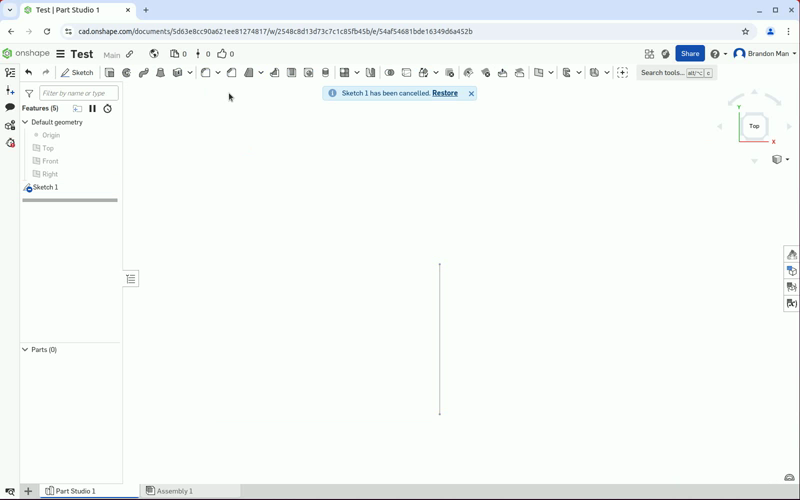
key(shift+s)
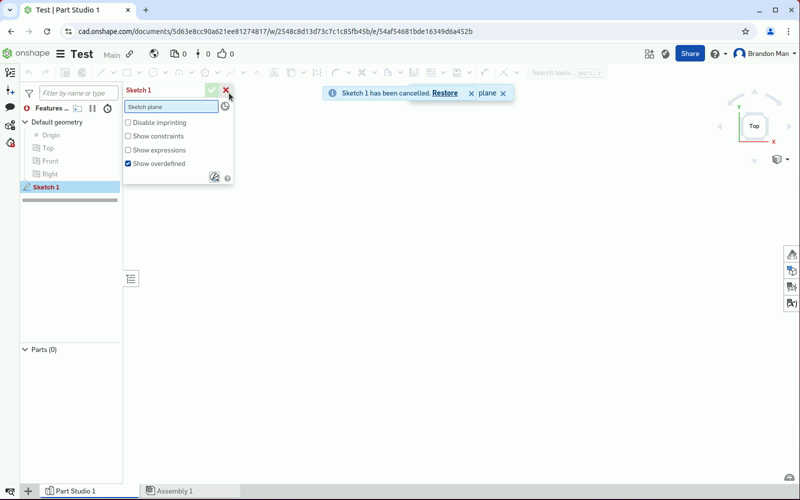
mouse_move(73, 150)
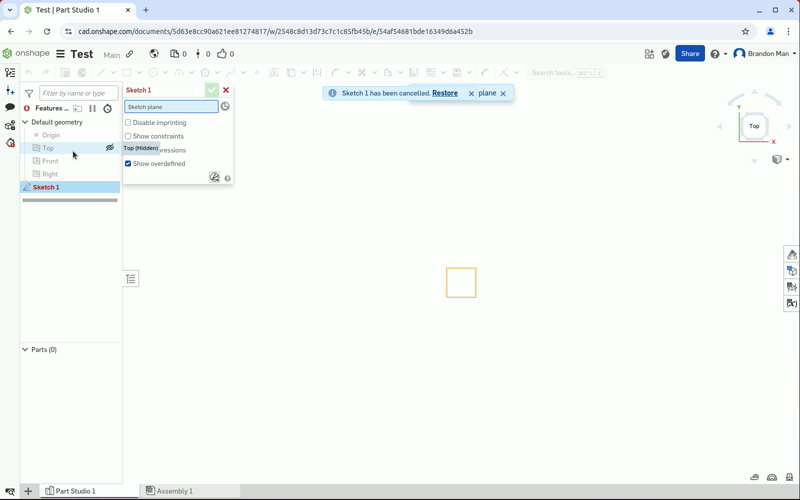
click(73, 150)
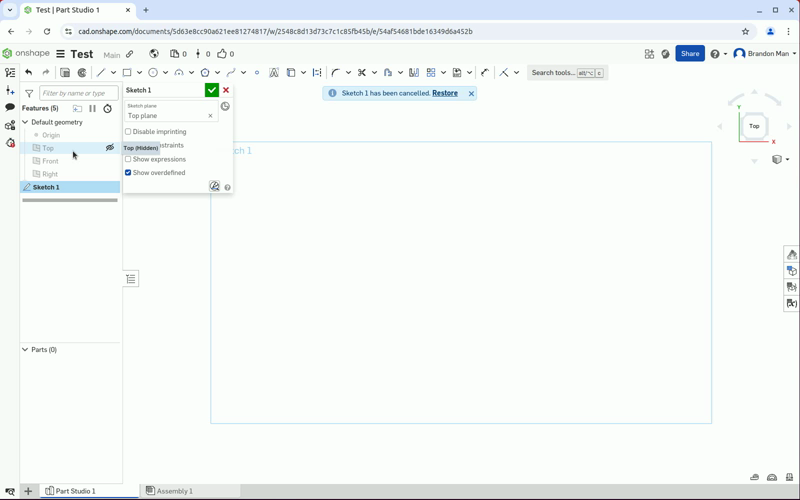
mouse_move(73, 352)
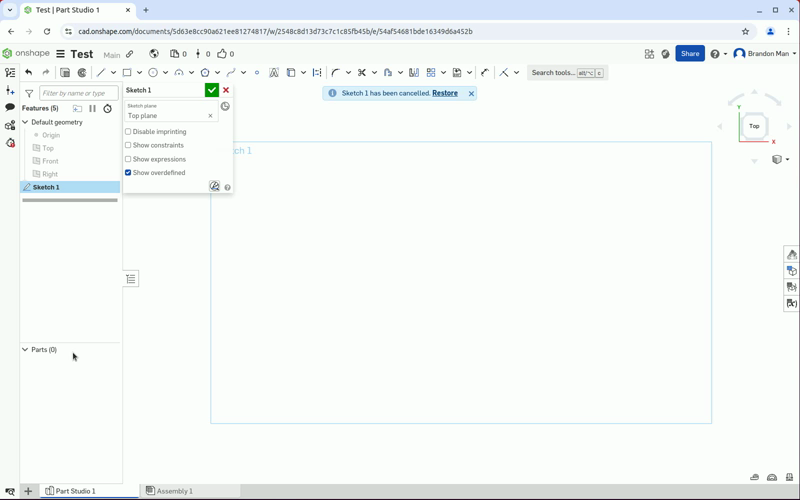
key(y)
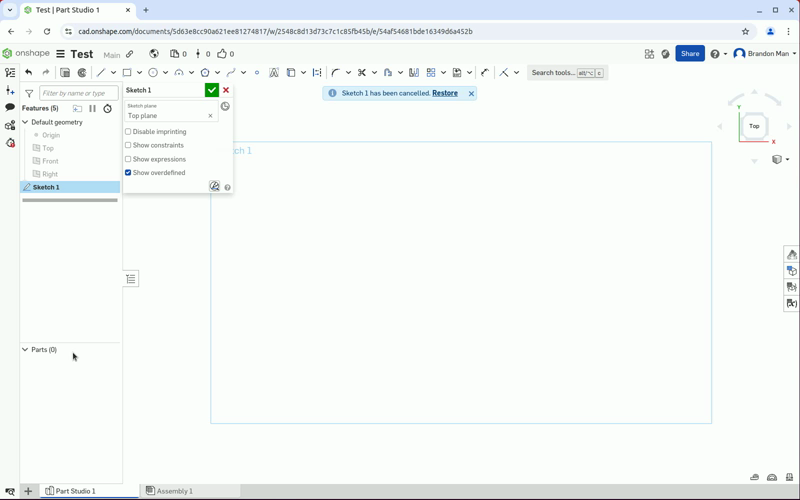
key(l)
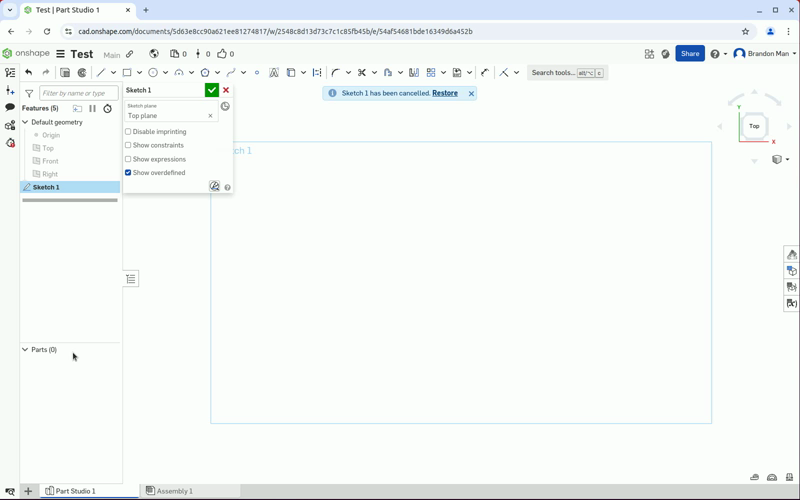
key_down(shift)
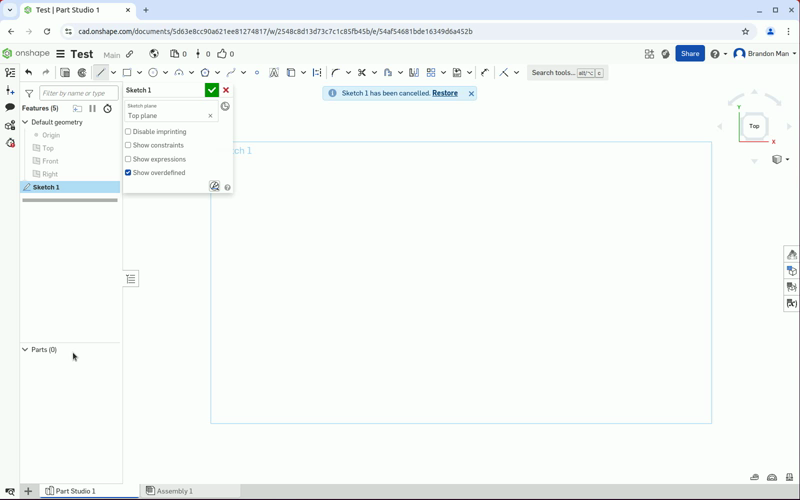
mouse_move(460, 282)
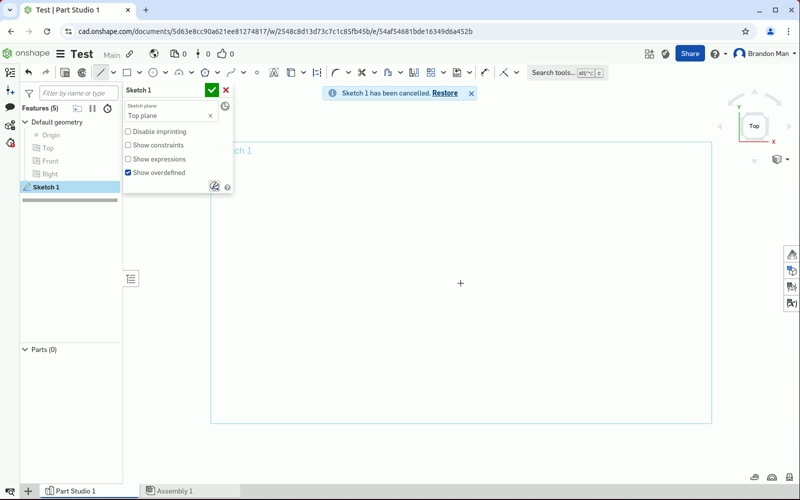
click(460, 282)
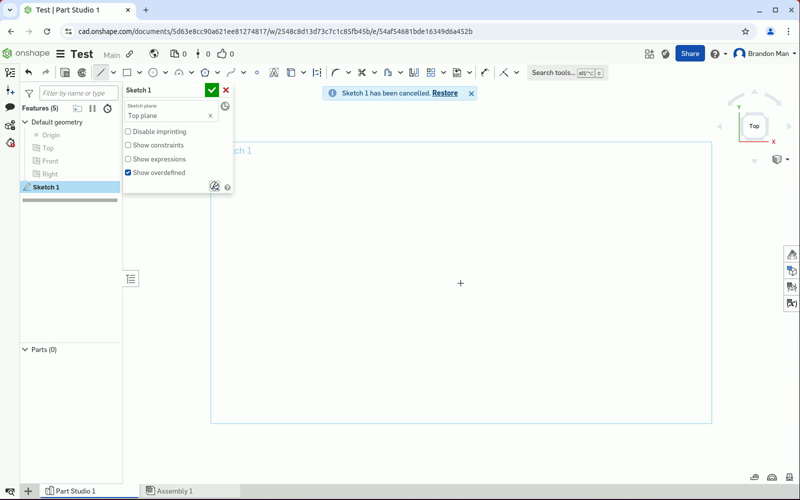
key_up(shift)
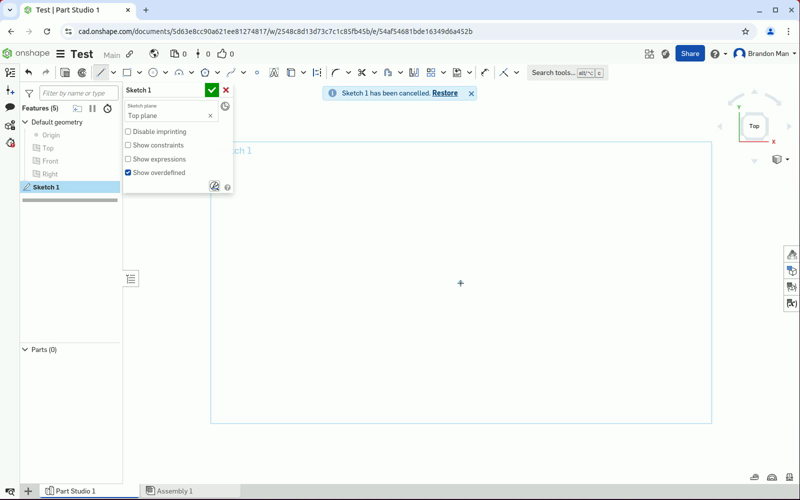
key_down(shift)
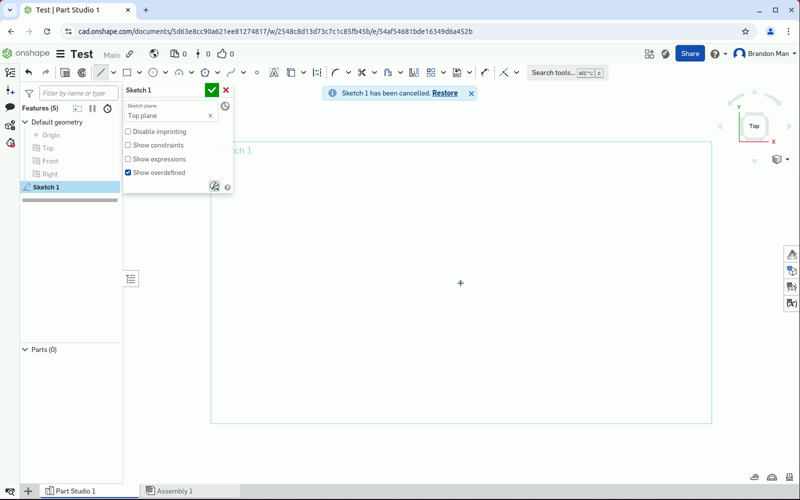
mouse_move(544, 282)
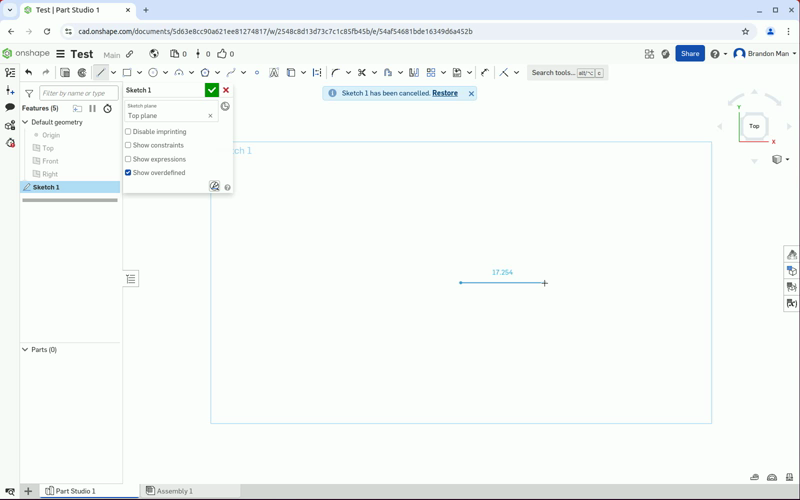
click(544, 282)
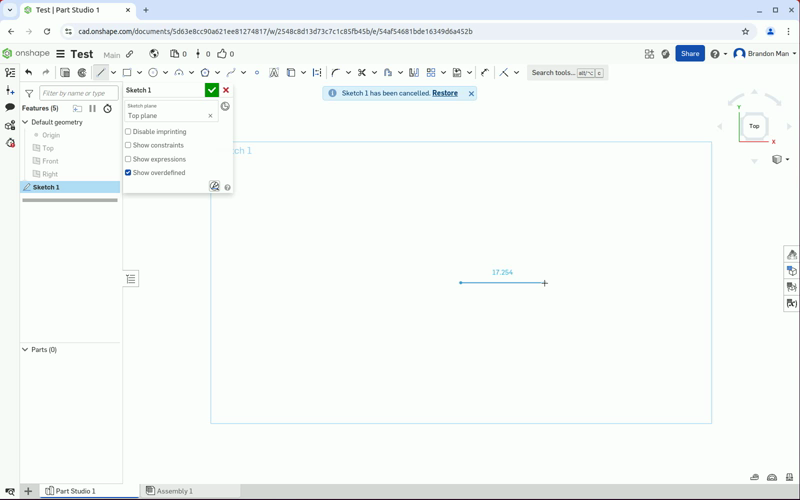
key_up(shift)
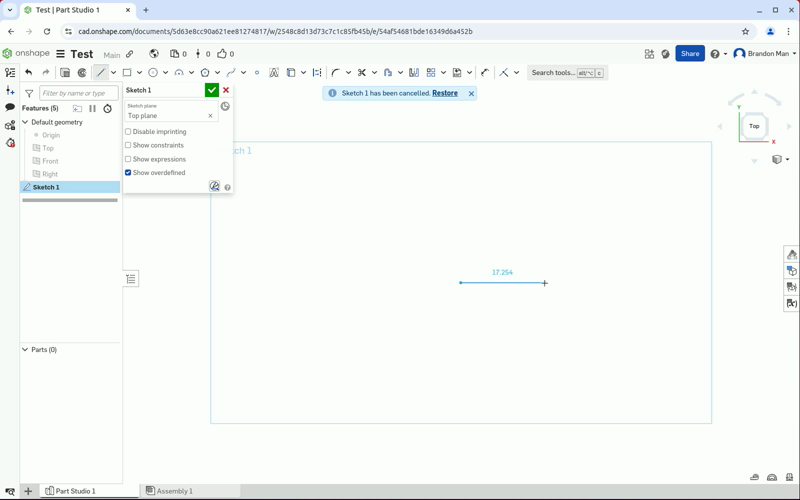
key_down(shift)
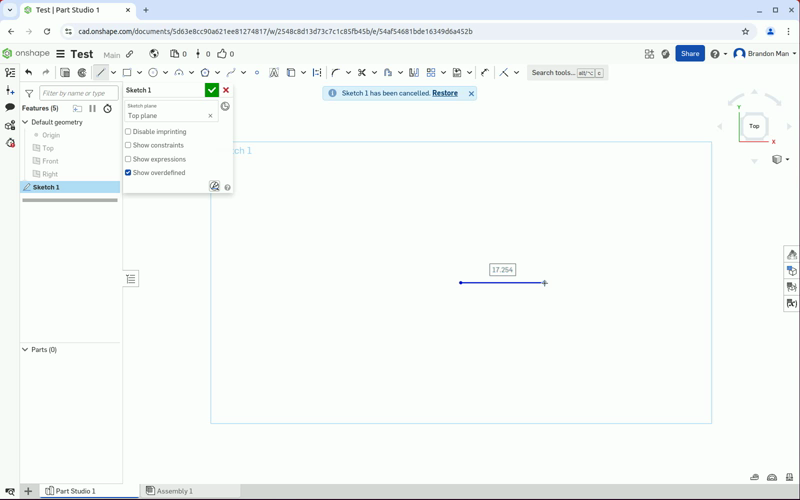
mouse_move(544, 170)
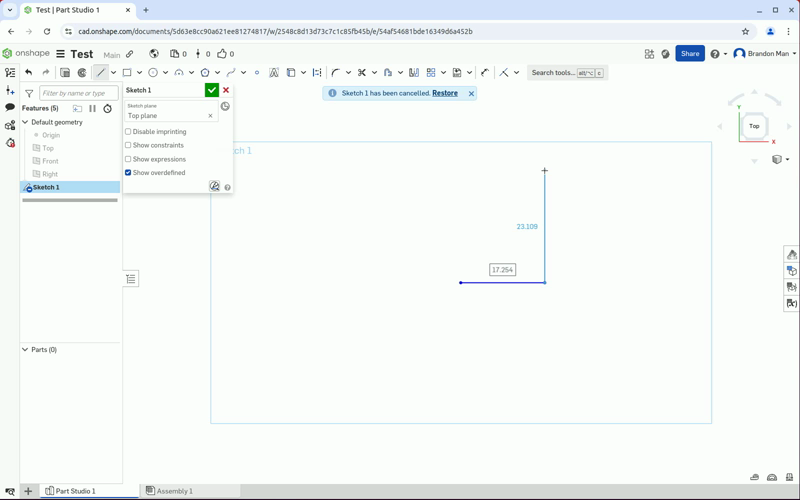
click(544, 170)
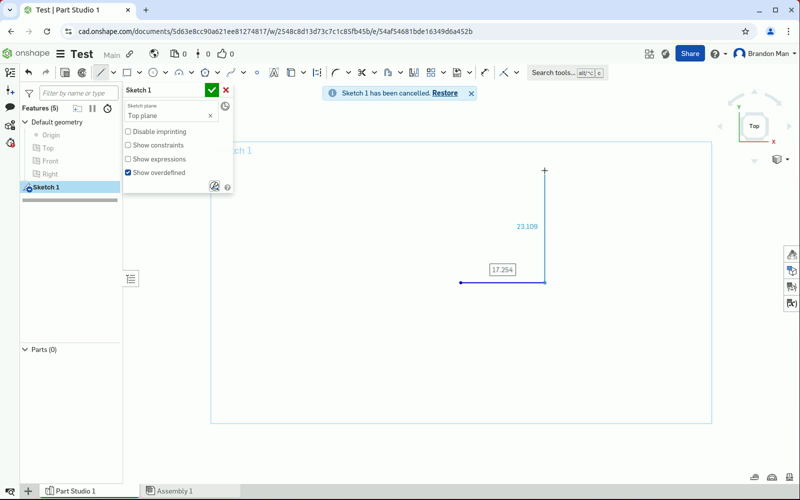
key_up(shift)
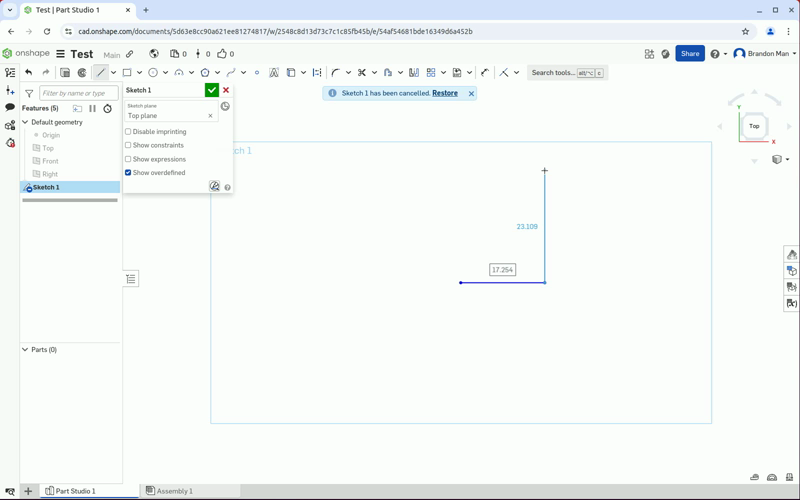
key_down(shift)
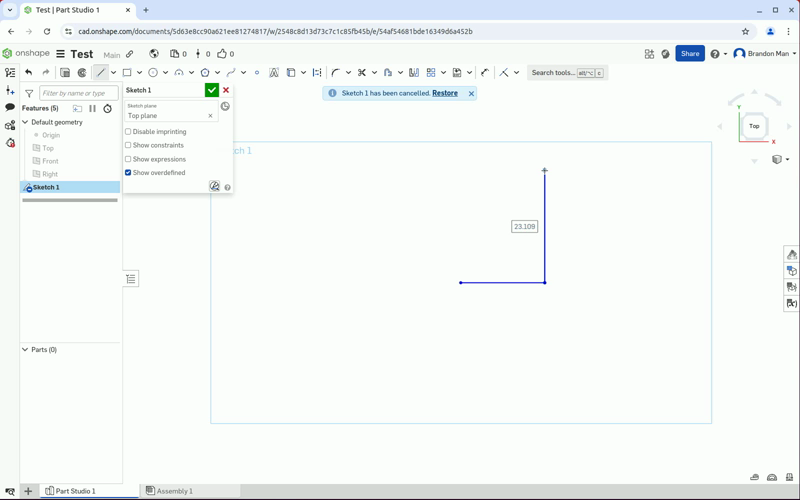
mouse_move(460, 170)
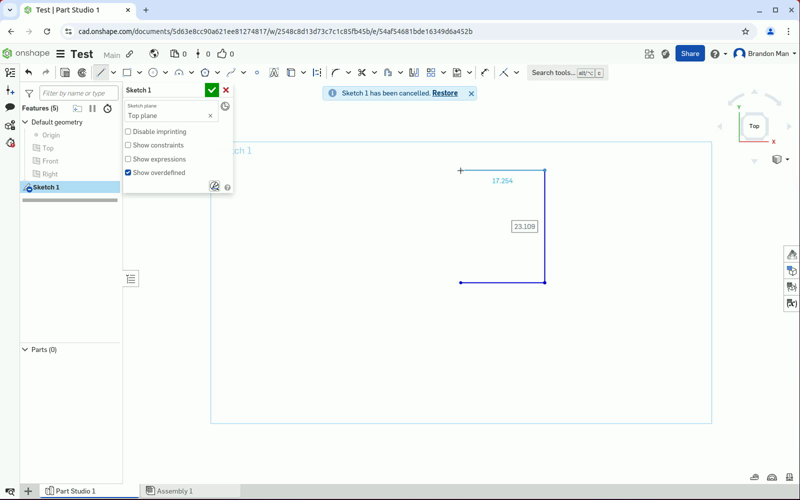
click(460, 170)
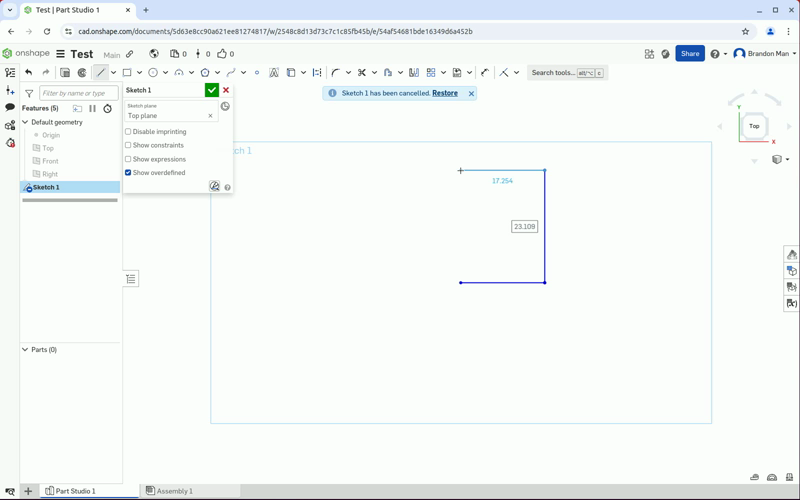
key_up(shift)
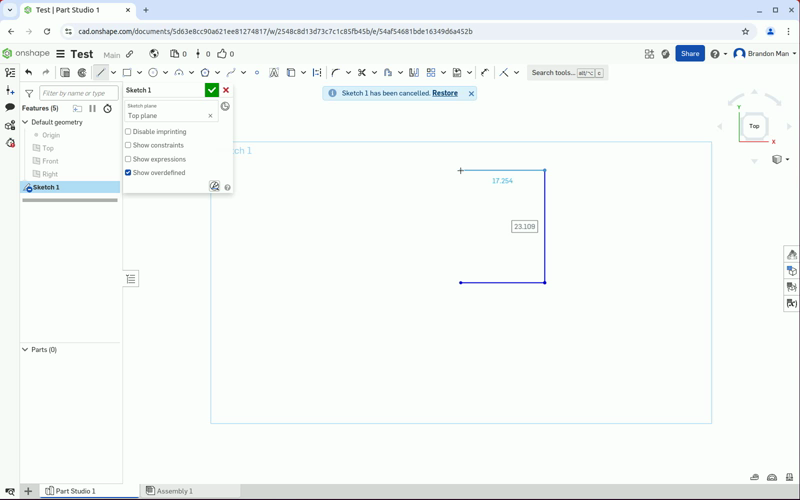
key_down(shift)
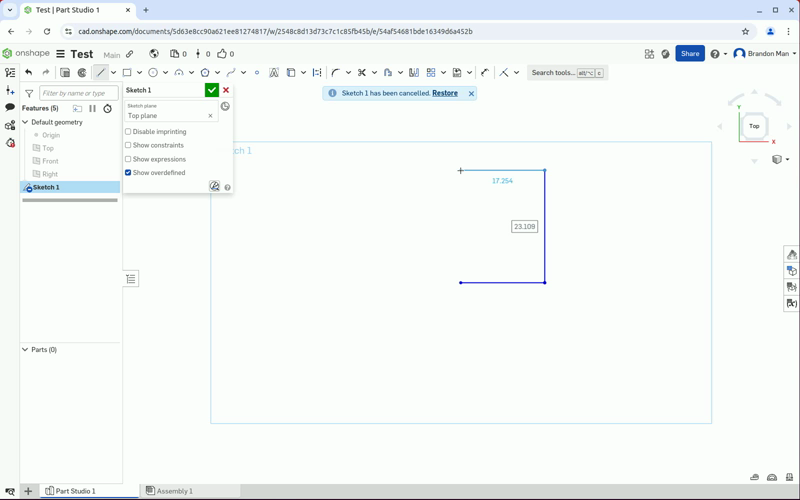
mouse_move(460, 282)
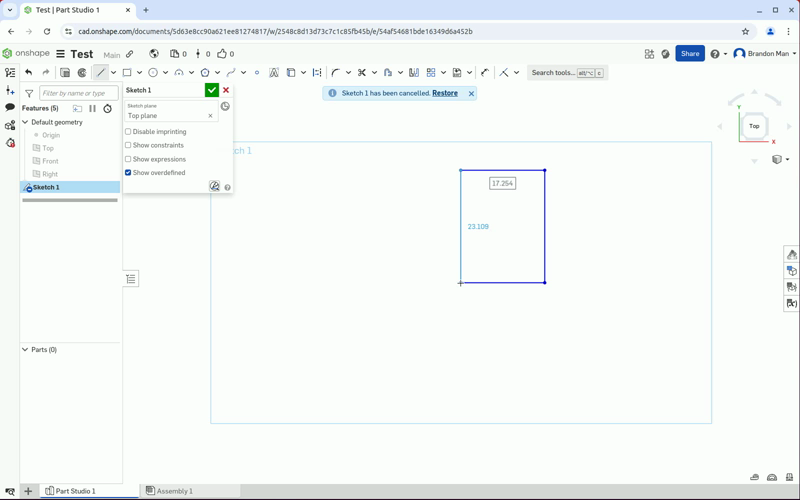
key_up(shift)
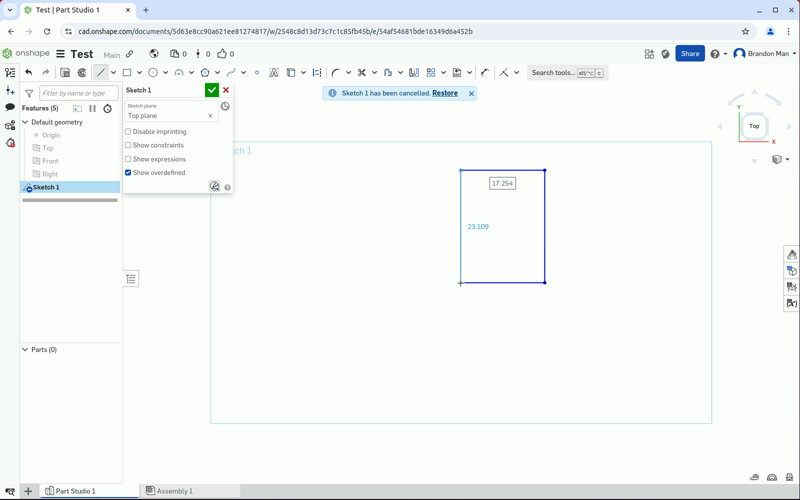
click(460, 282)
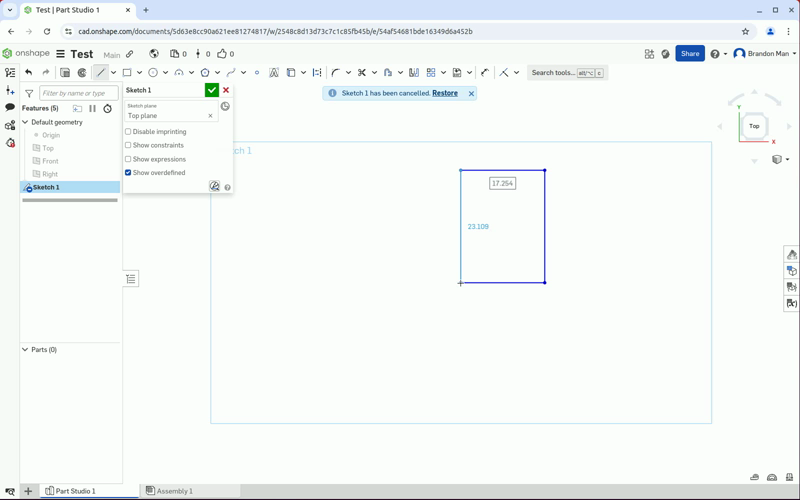
key(esc)
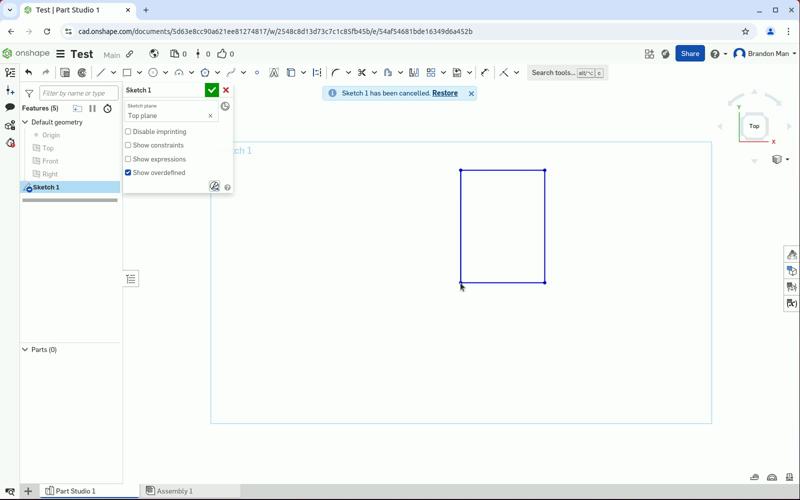
mouse_move(510, 182)
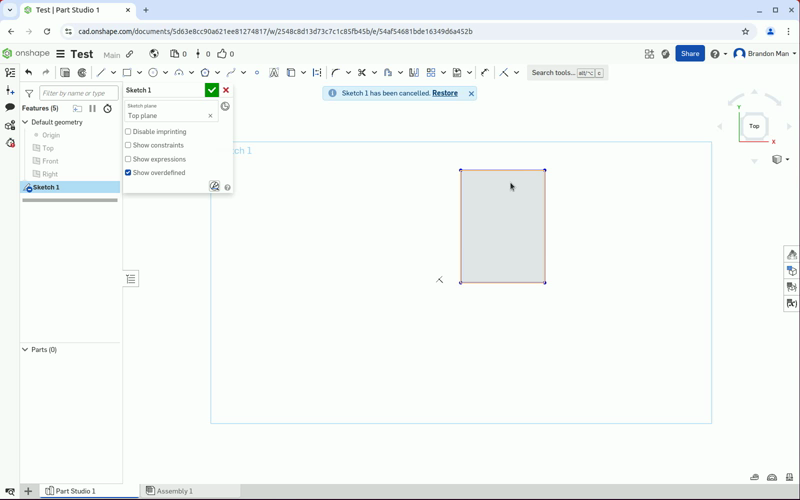
click(510, 182)
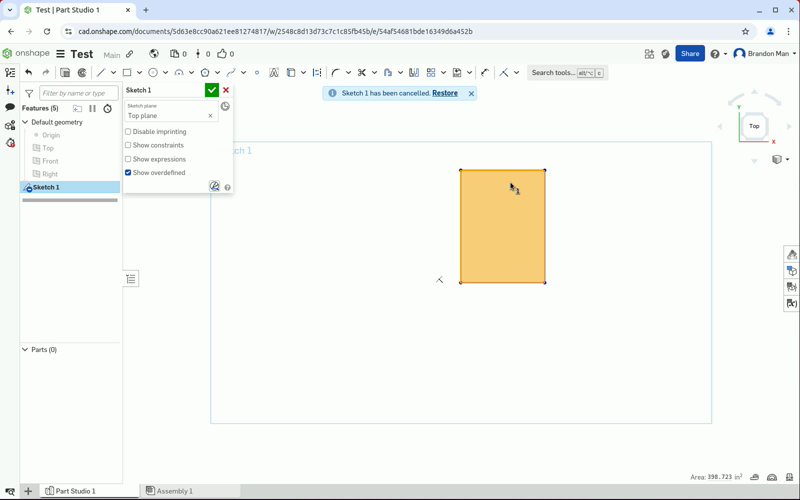
mouse_move(73, 352)
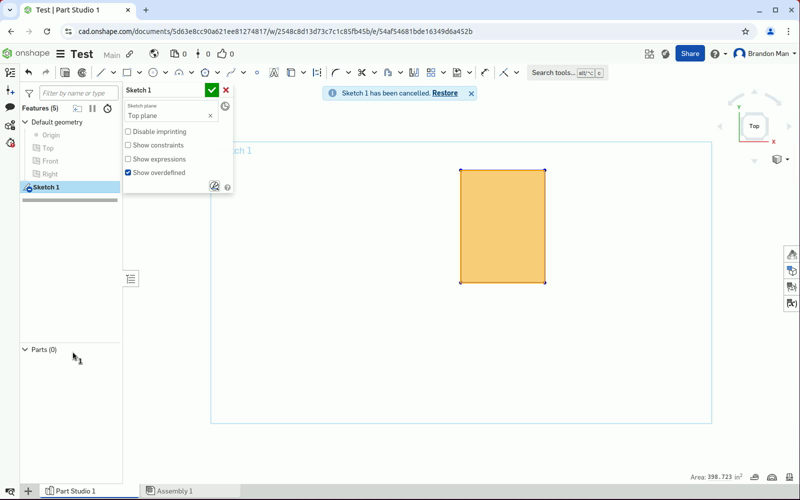
key(shift+y)
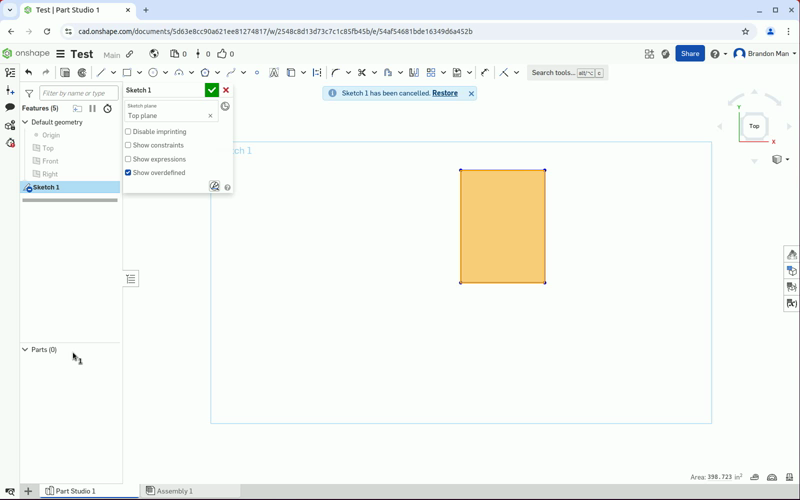
key(shift+e)
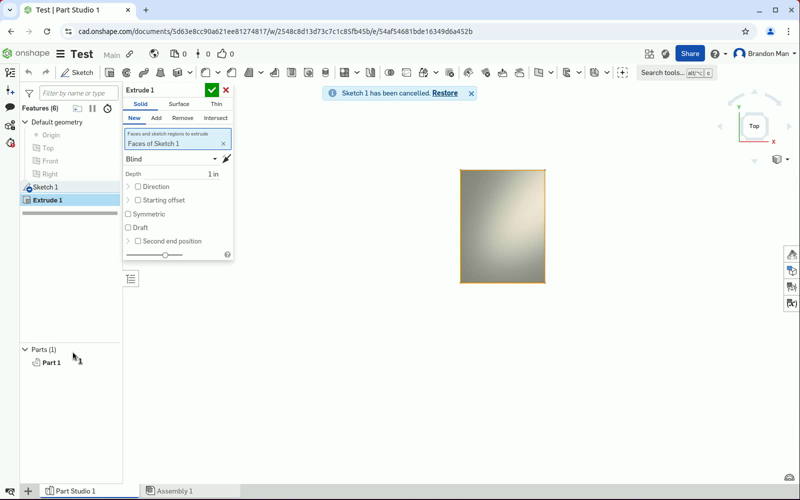
mouse_move(143, 106)
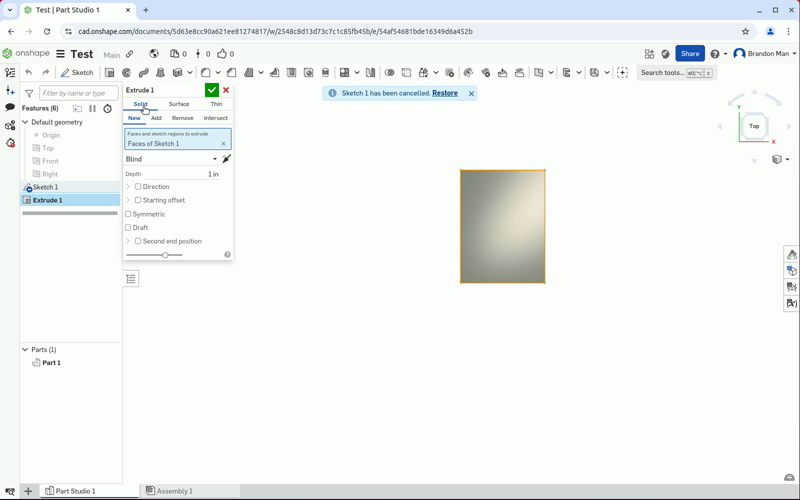
click(143, 106)
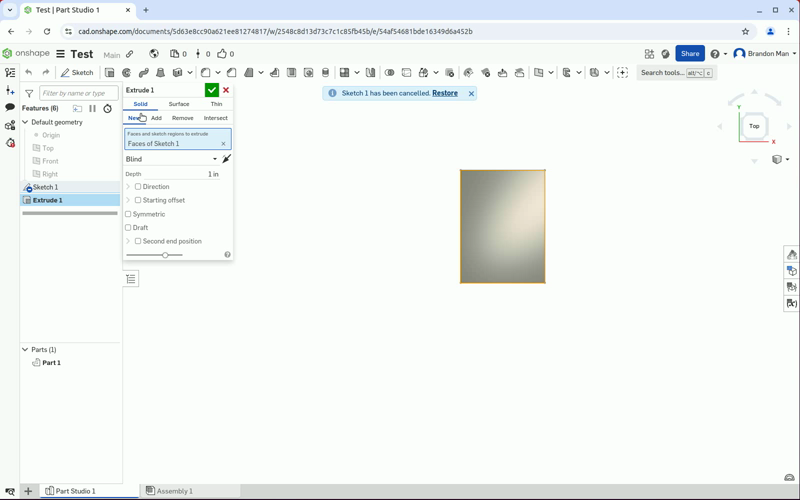
mouse_move(137, 120)
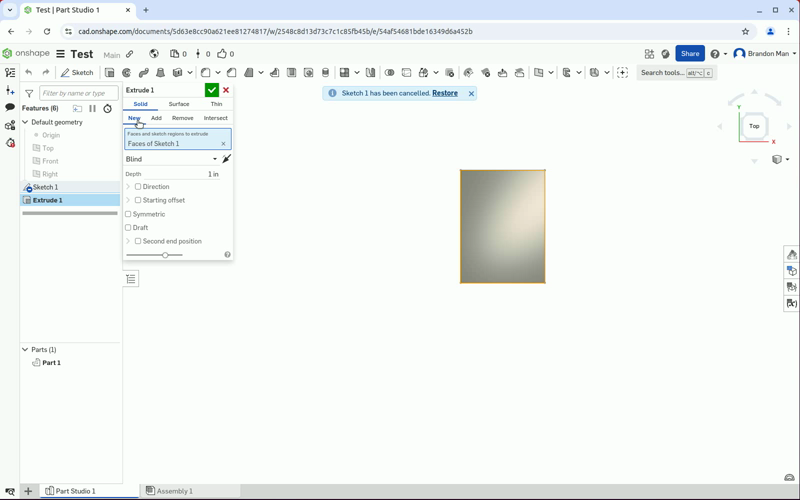
click(137, 120)
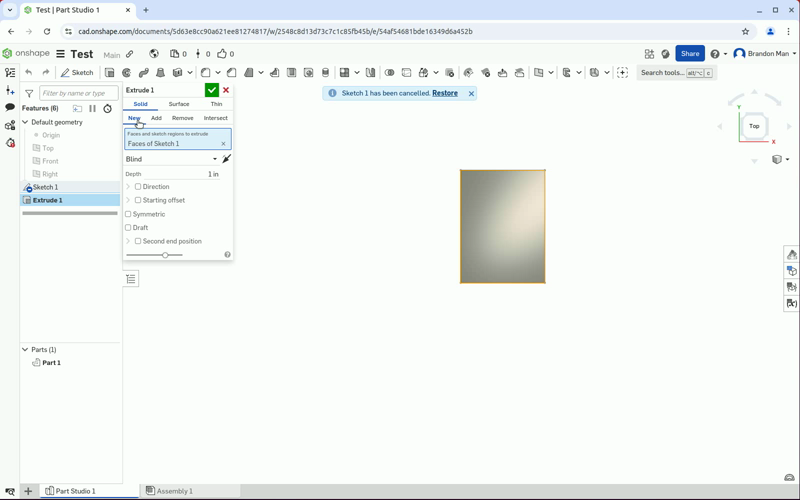
key(tab, 4)
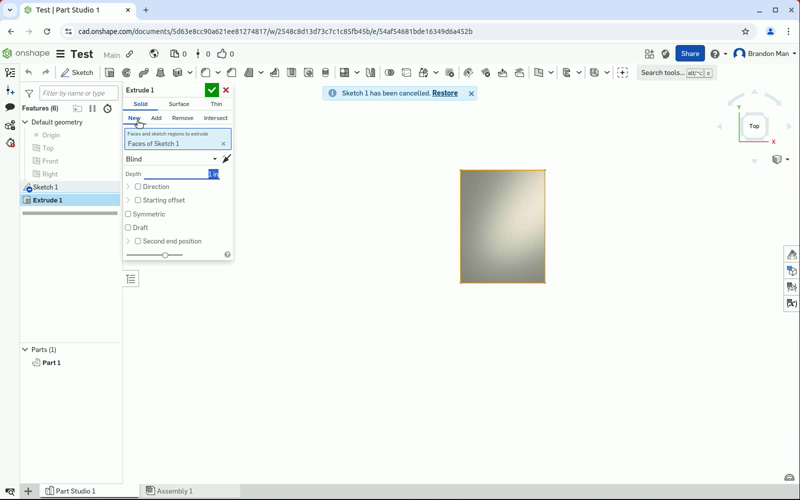
text(23.108)
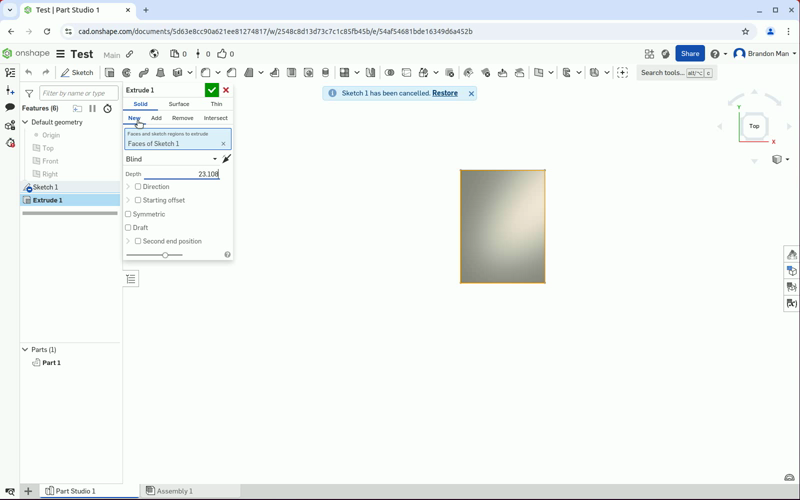
key(tab, 3)
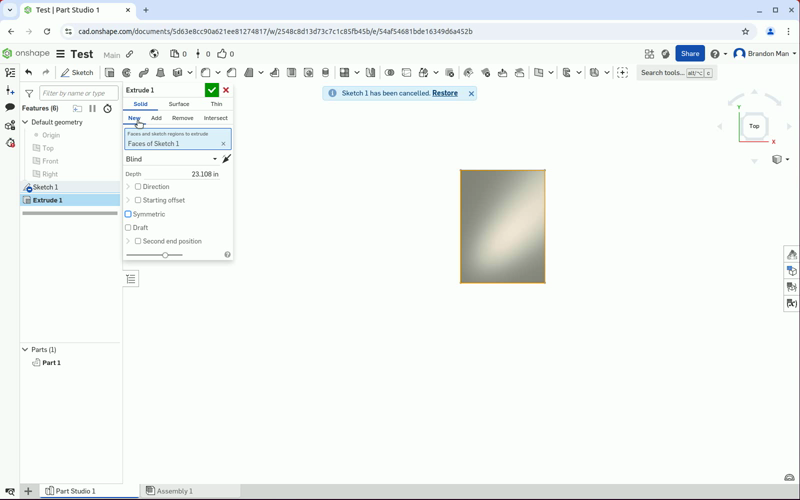
key(space)
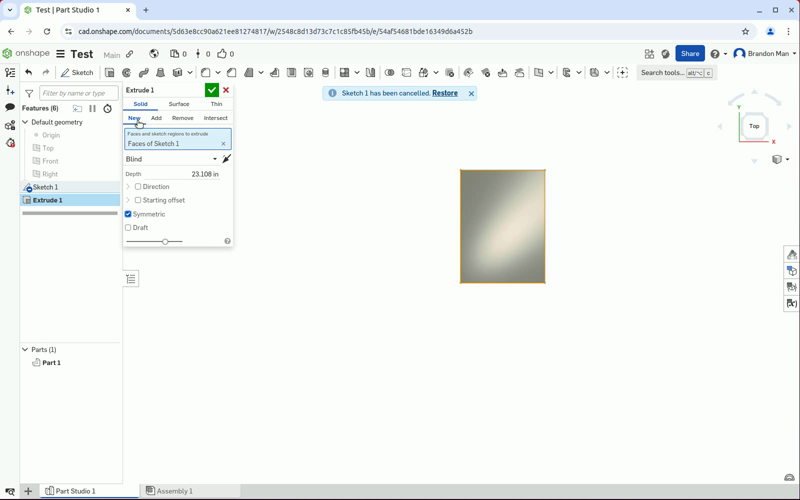
key(enter)
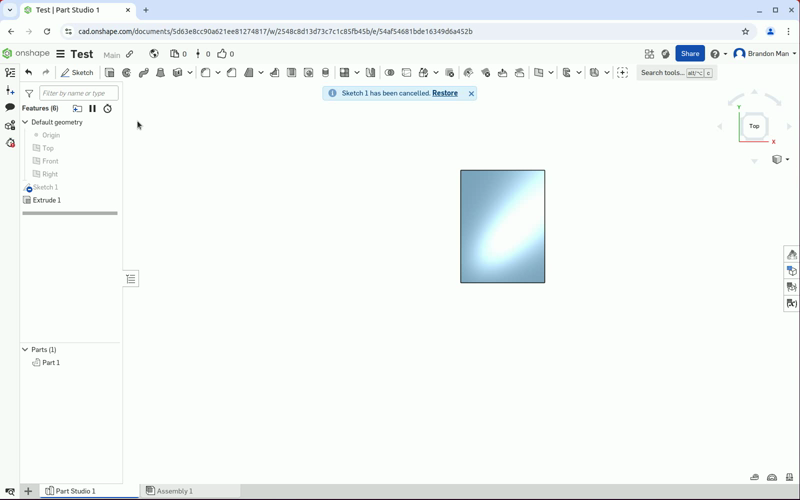
key(shift+h)
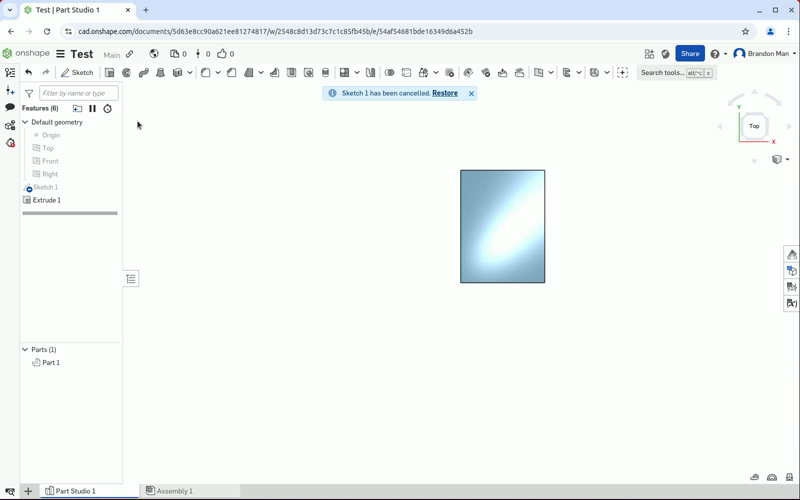
key(shift+h)
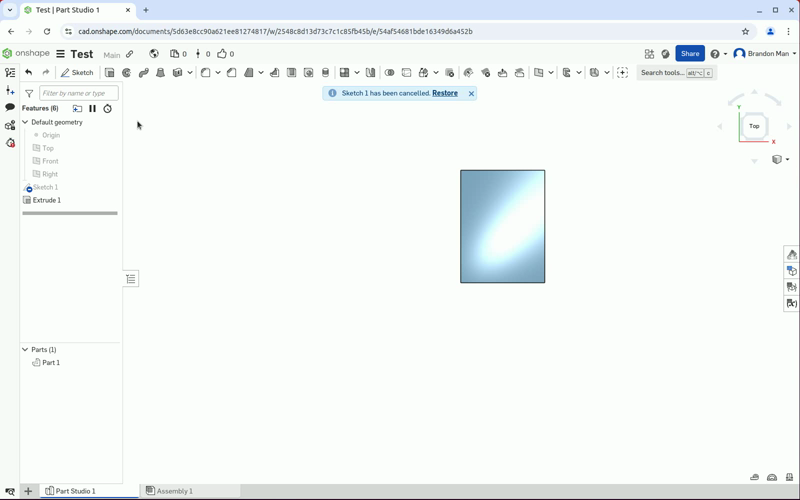
mouse_move(73, 189)
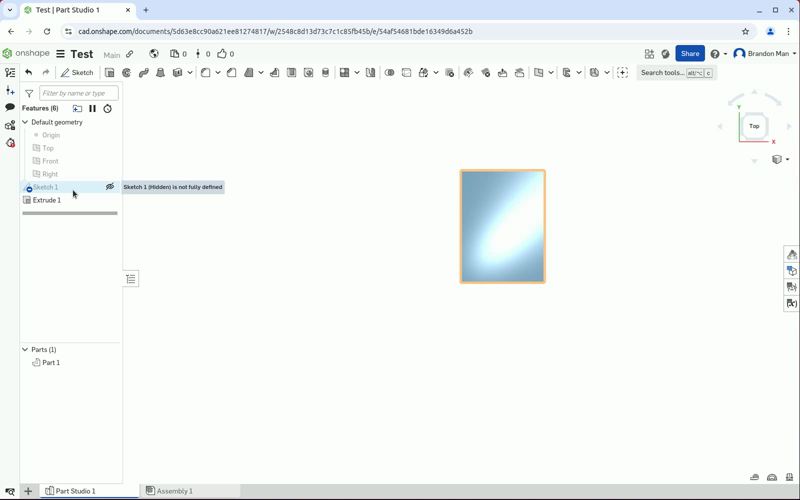
click(73, 189)
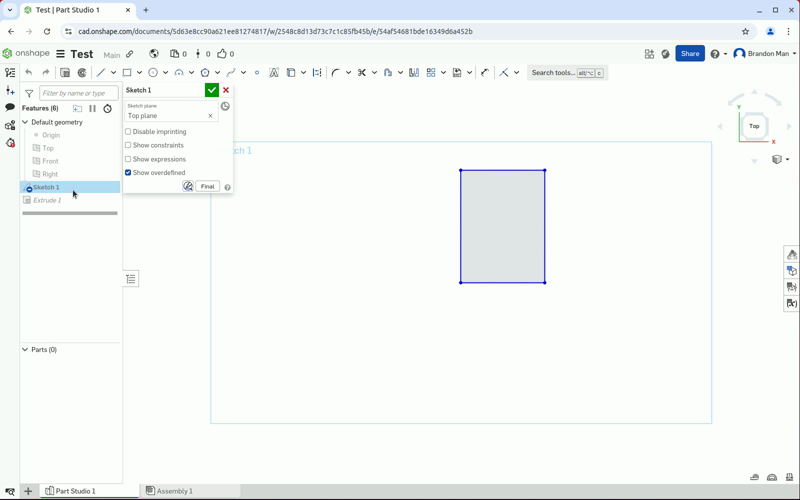
mouse_move(229, 92)
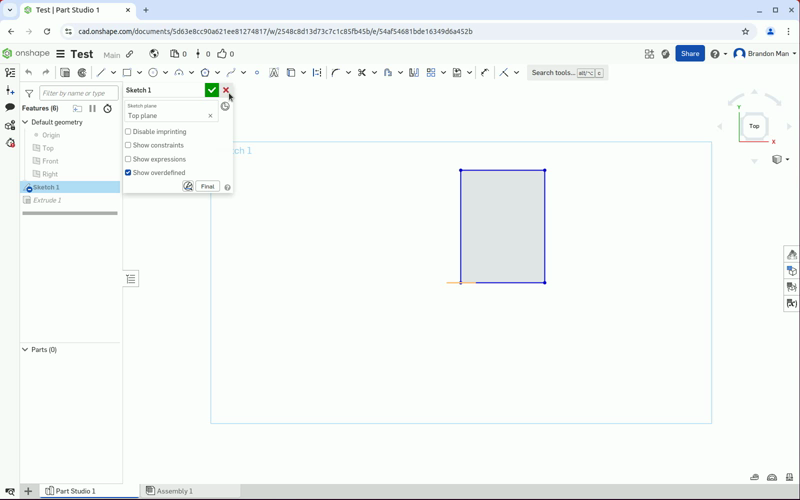
click(229, 92)
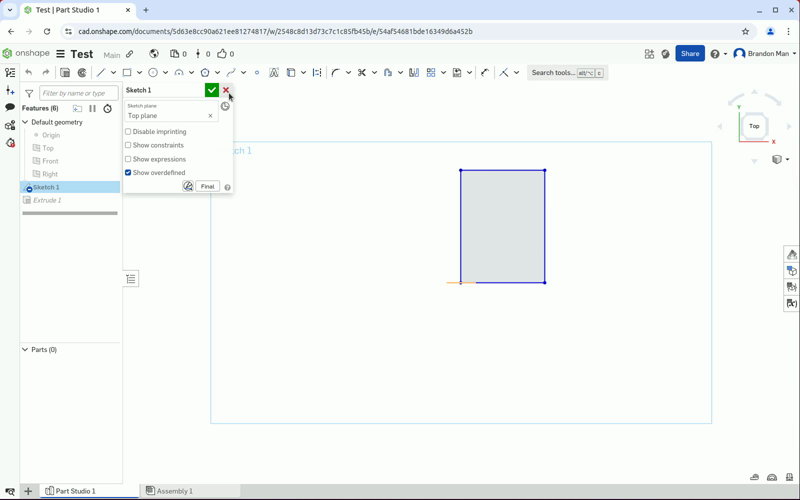
key(shift+s)
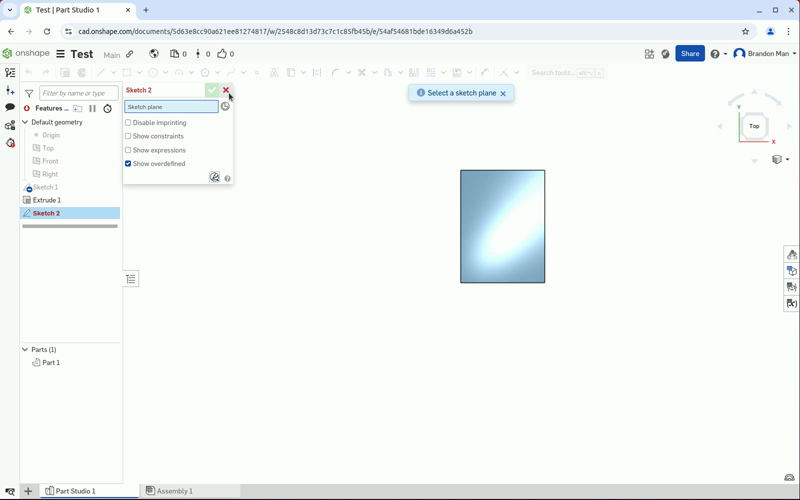
mouse_move(73, 150)
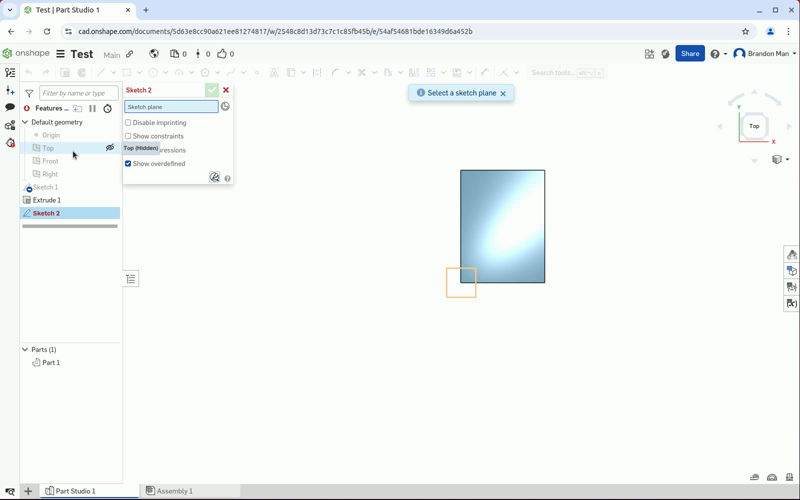
click(73, 150)
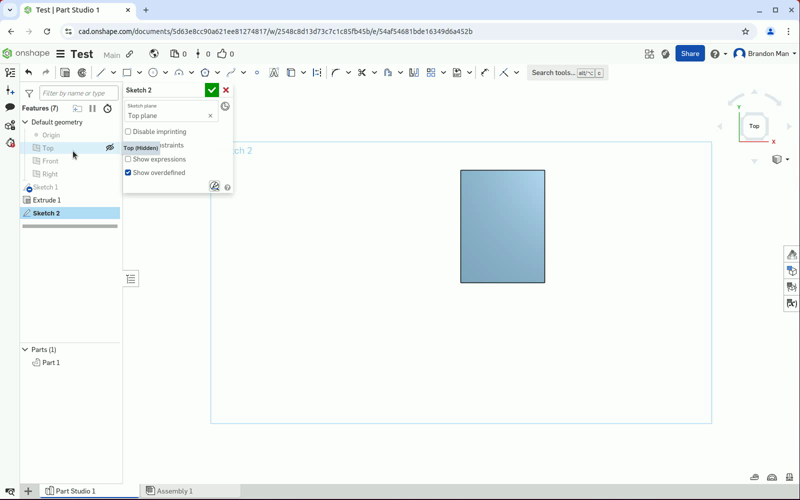
mouse_move(73, 352)
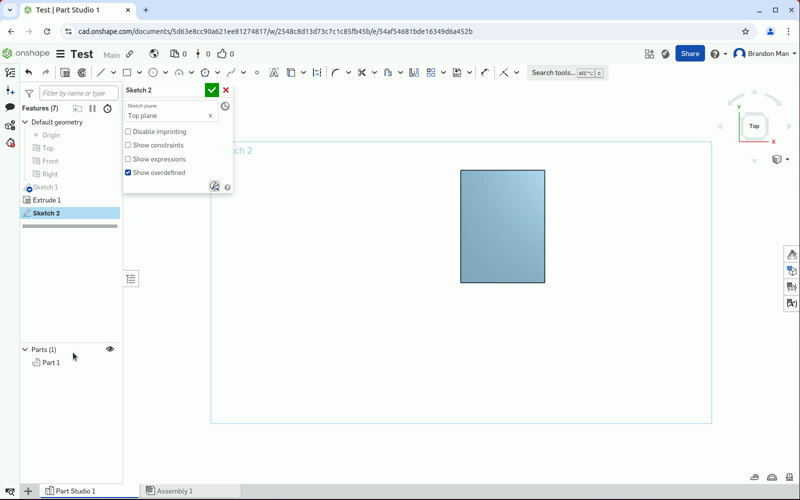
key(y)
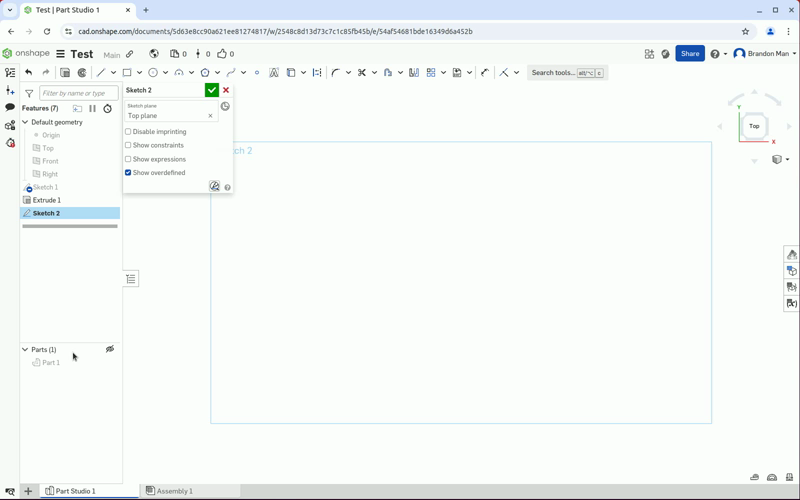
key(l)
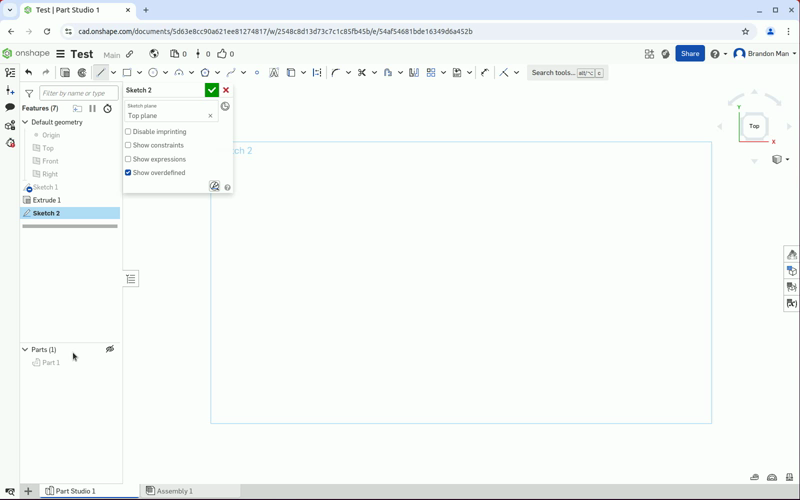
key_down(shift)
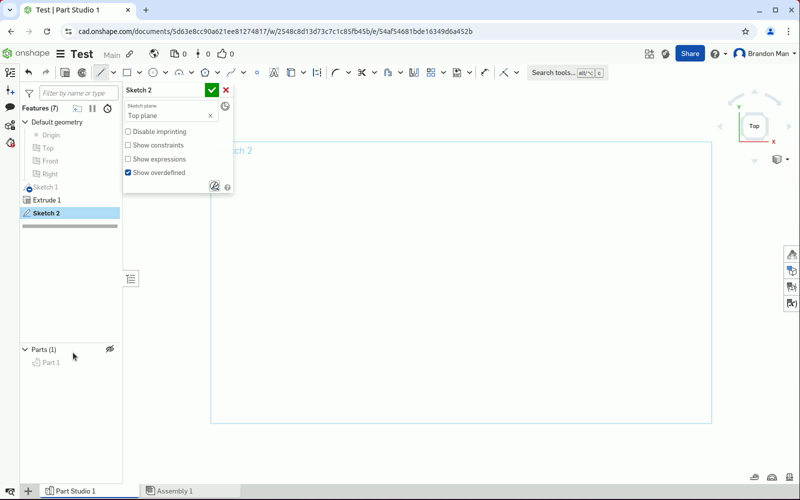
mouse_move(376, 282)
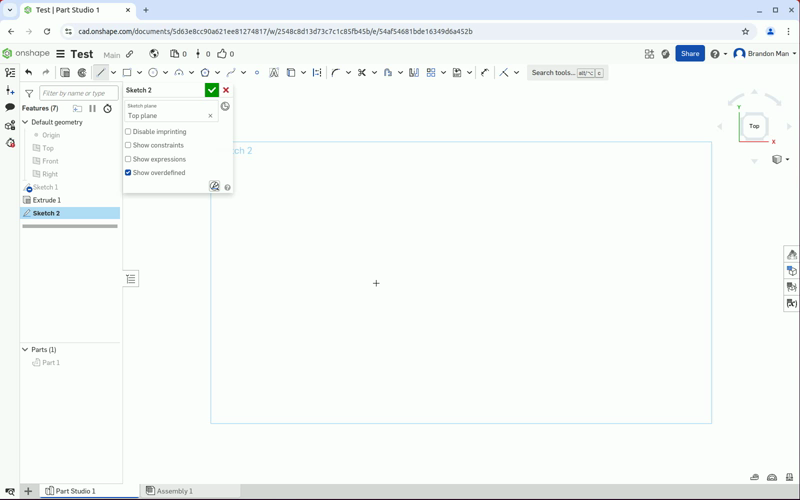
click(376, 282)
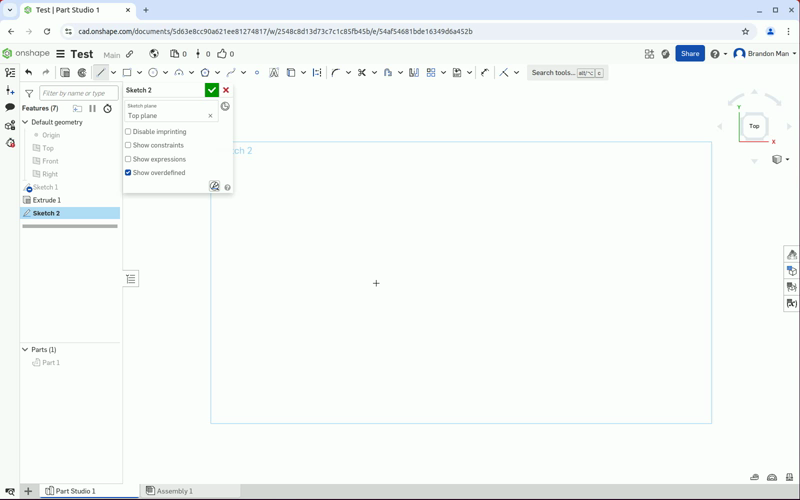
key_up(shift)
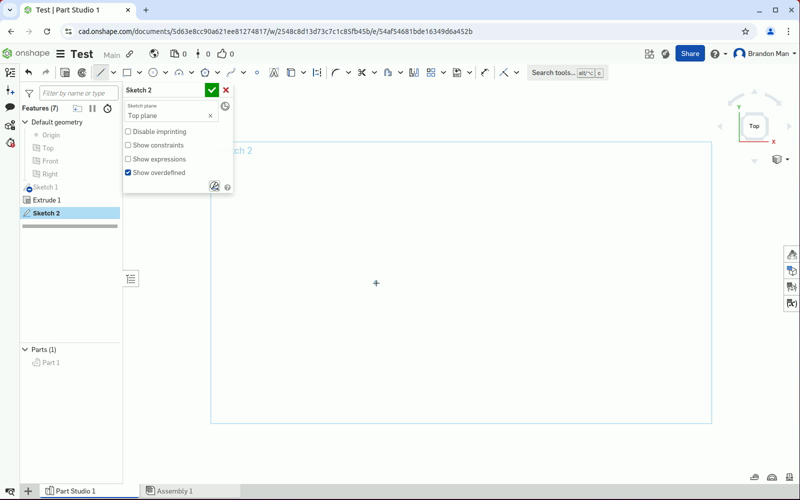
key_down(shift)
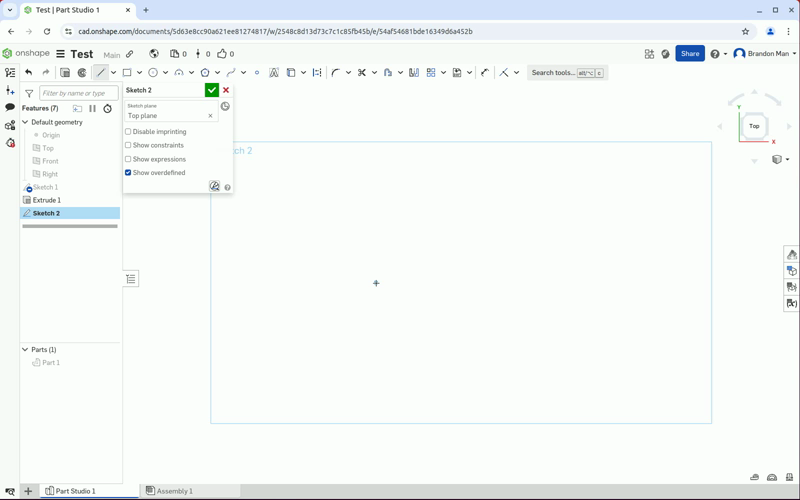
mouse_move(460, 282)
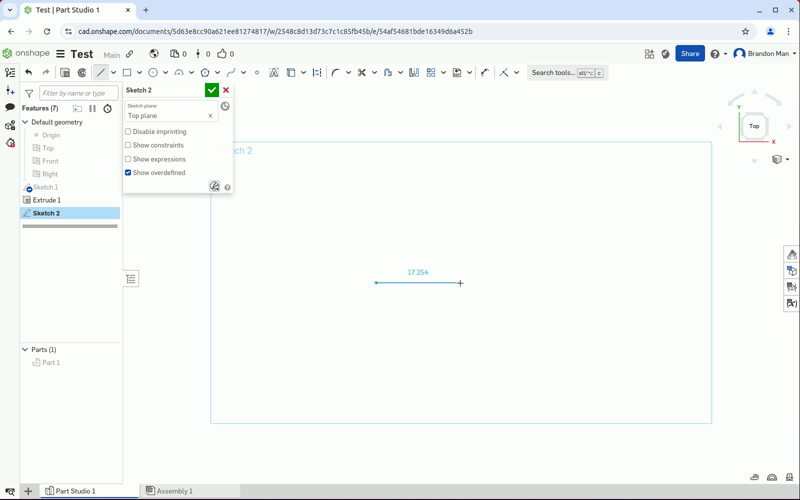
click(460, 282)
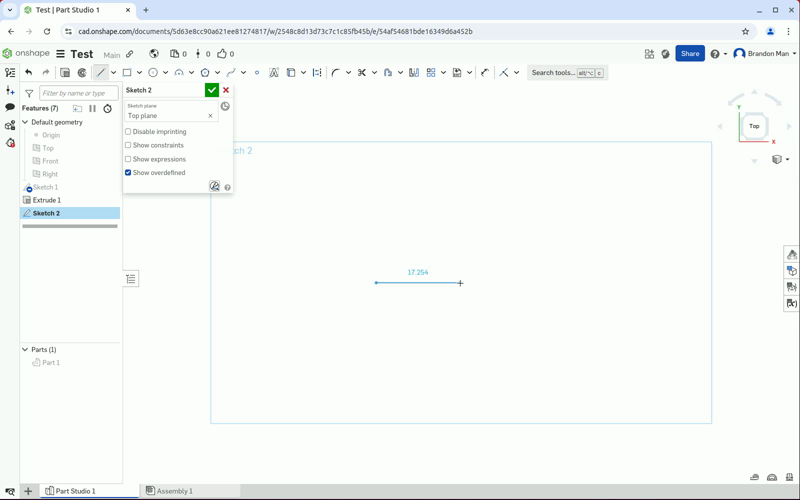
key_up(shift)
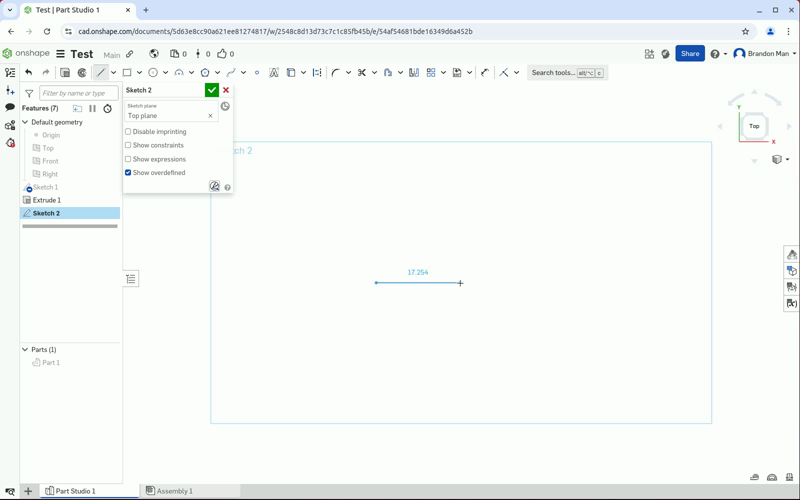
key_down(shift)
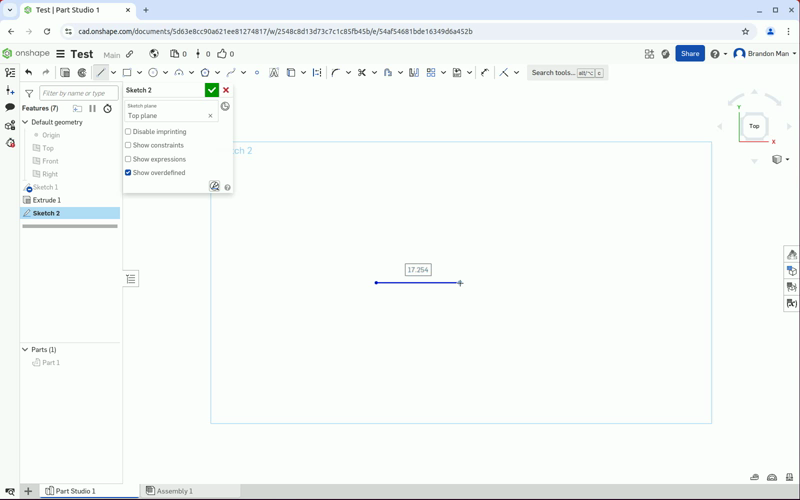
mouse_move(460, 170)
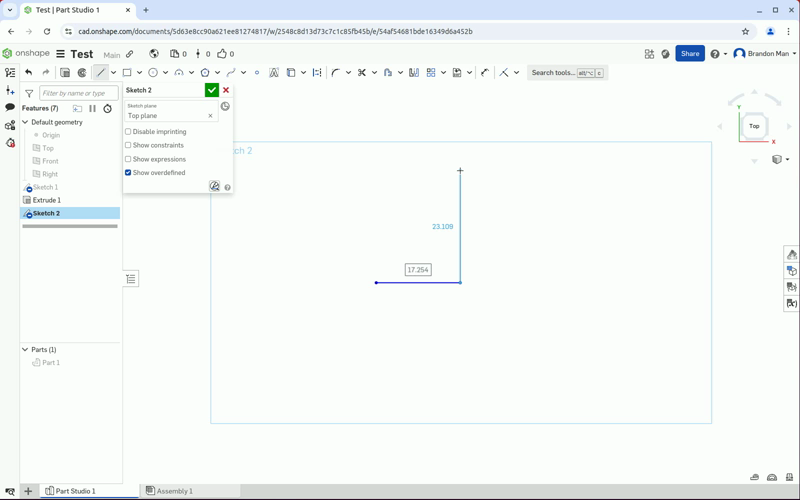
click(460, 170)
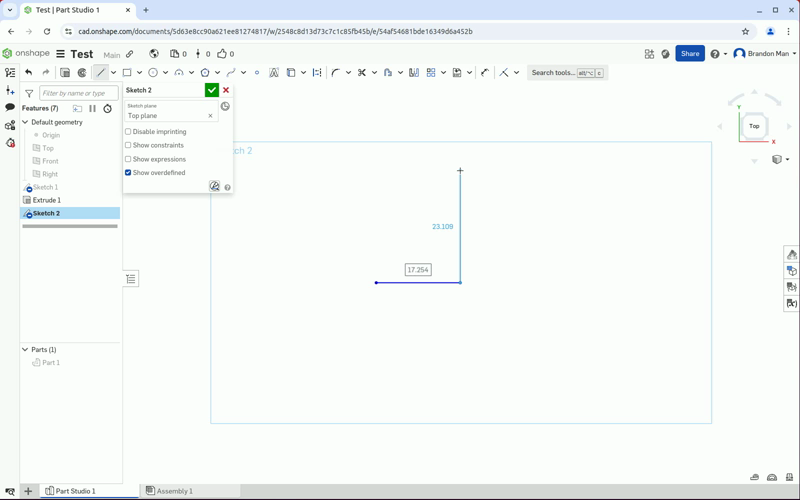
key_up(shift)
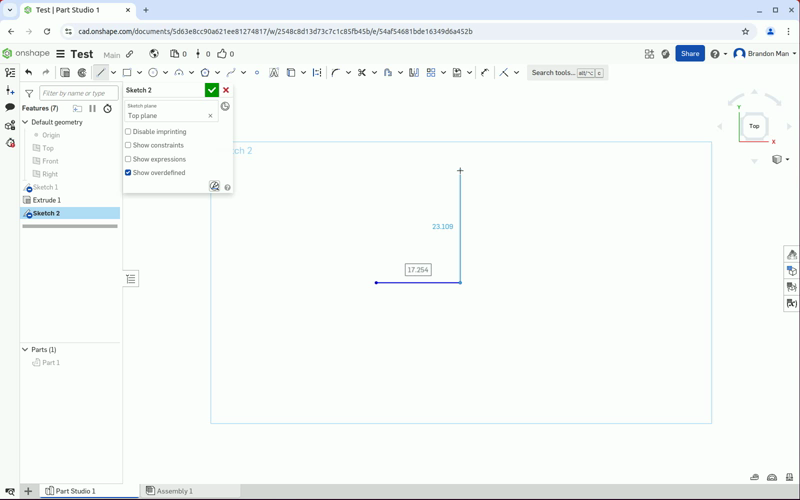
key_down(shift)
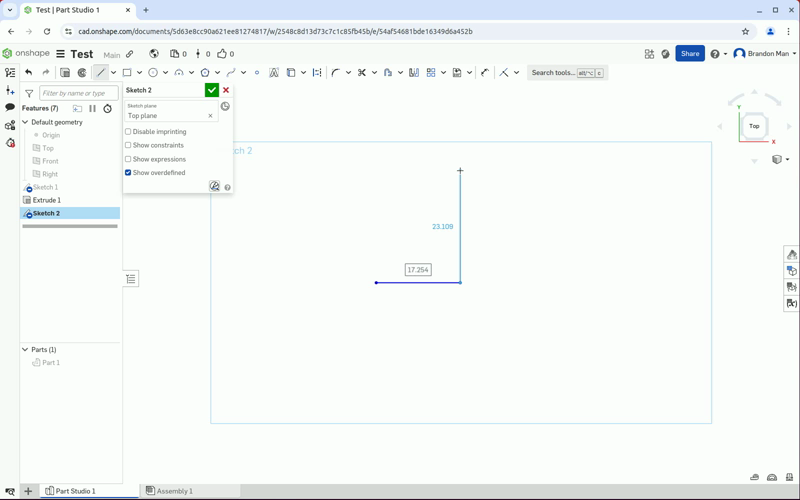
mouse_move(376, 170)
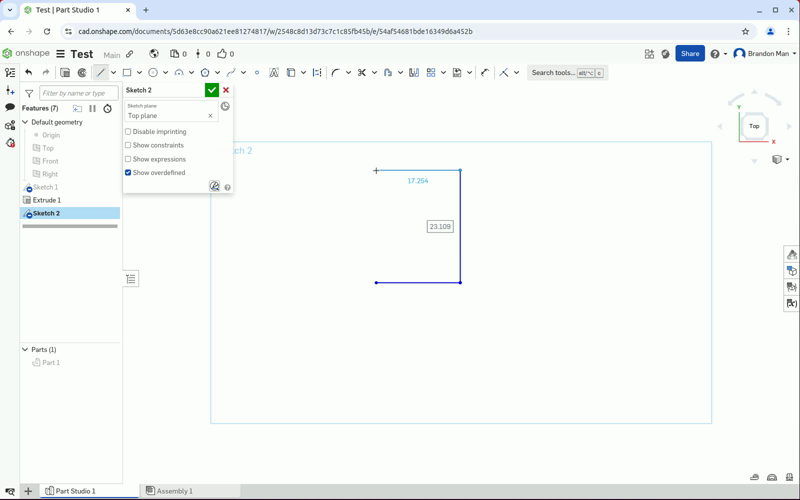
click(376, 170)
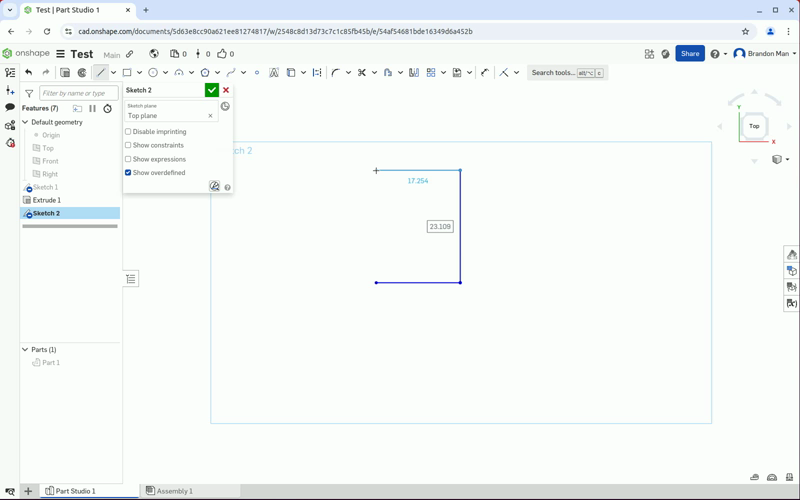
key_up(shift)
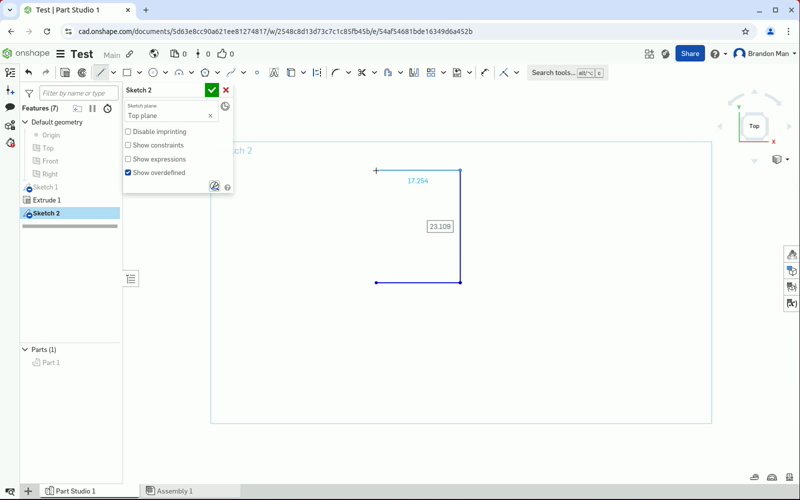
key_down(shift)
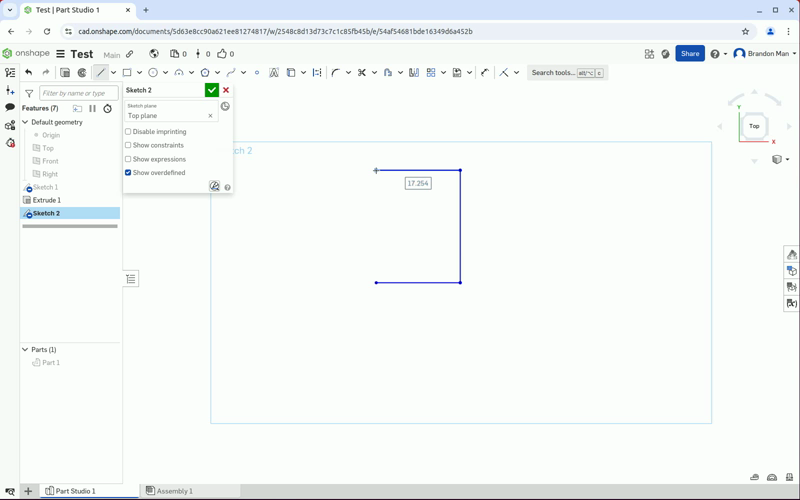
mouse_move(376, 282)
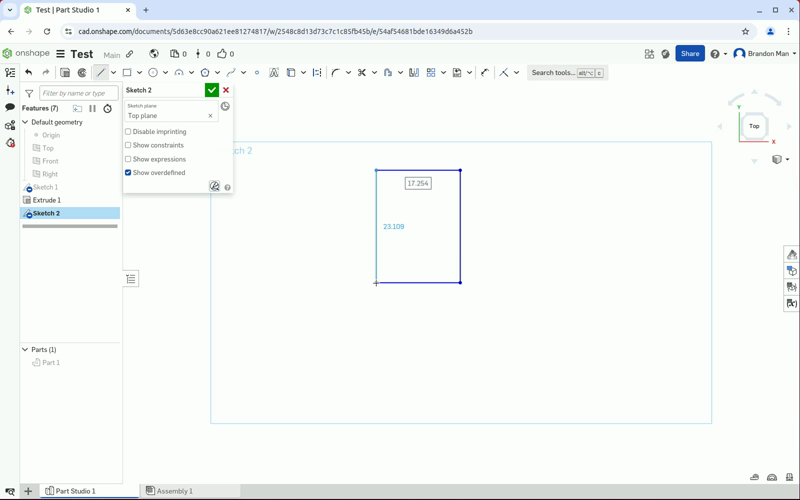
key_up(shift)
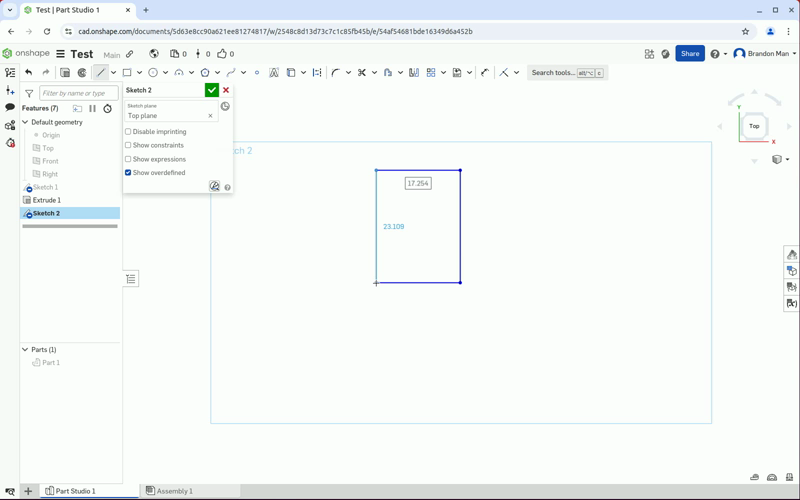
click(376, 282)
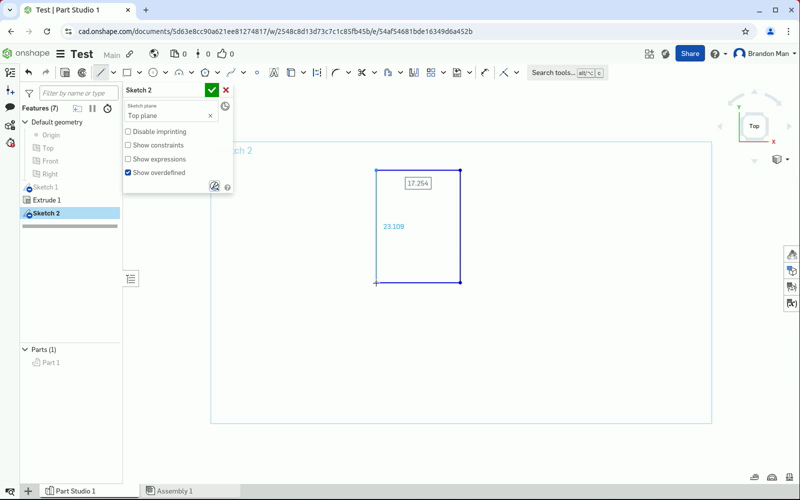
key(esc)
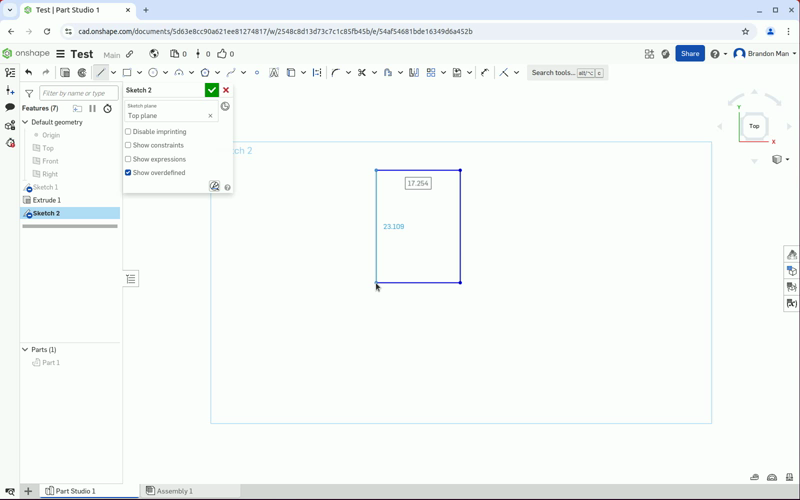
mouse_move(441, 209)
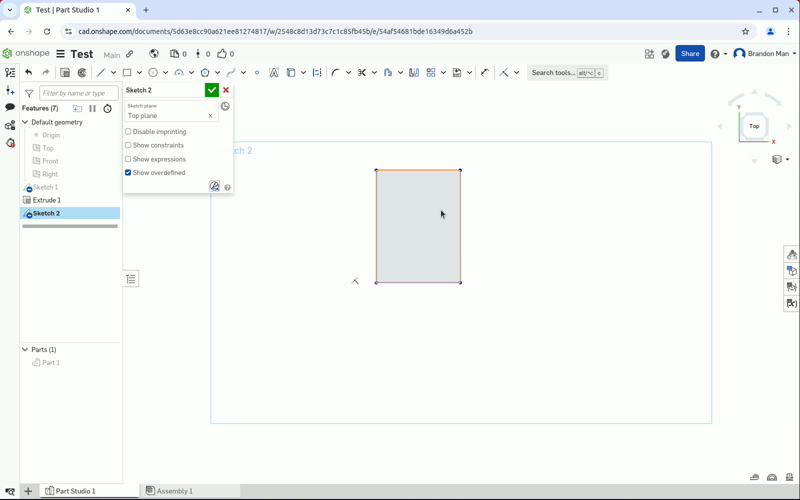
click(441, 209)
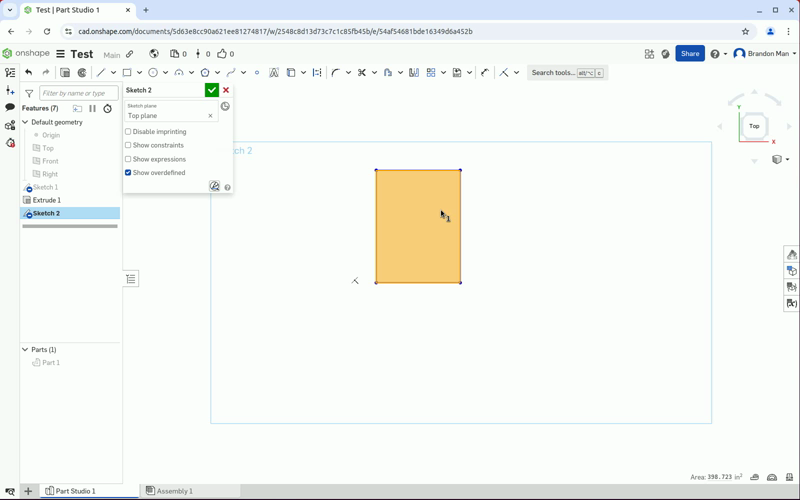
mouse_move(73, 352)
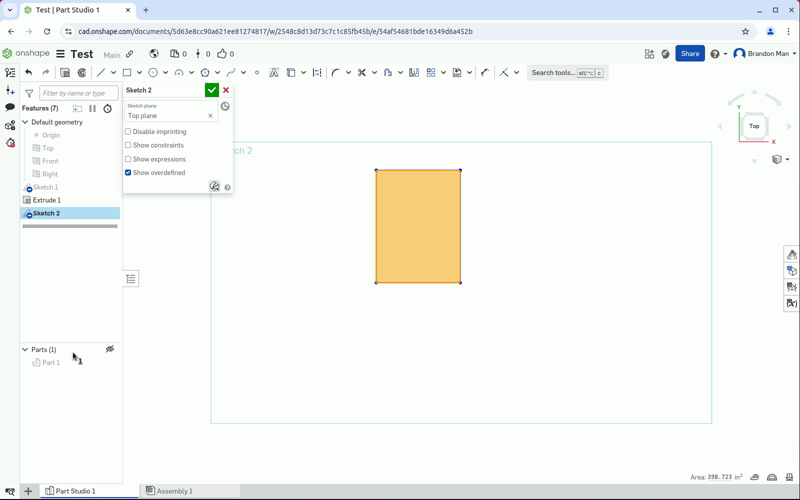
key(shift+y)
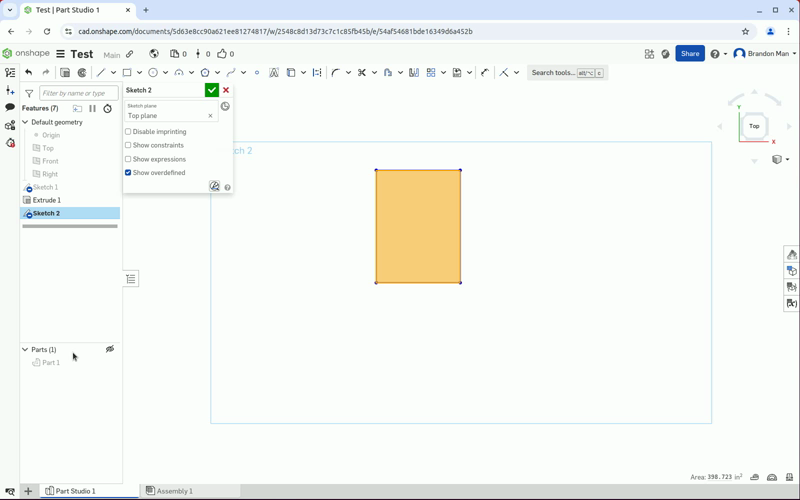
key(shift+e)
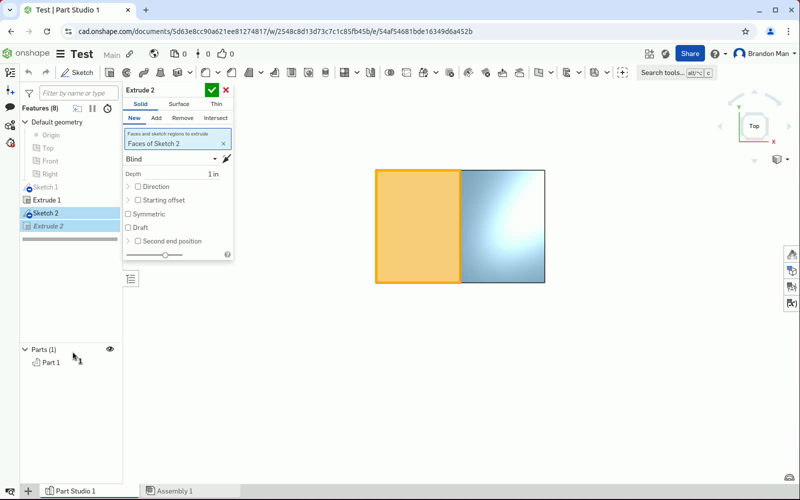
mouse_move(143, 106)
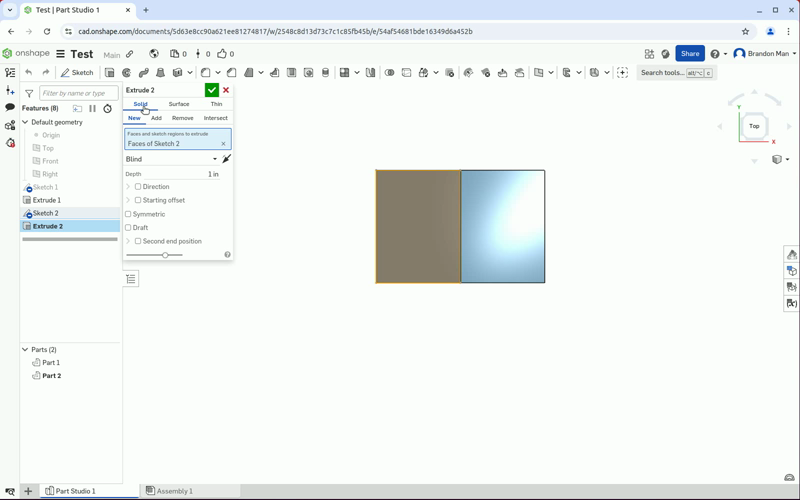
click(143, 106)
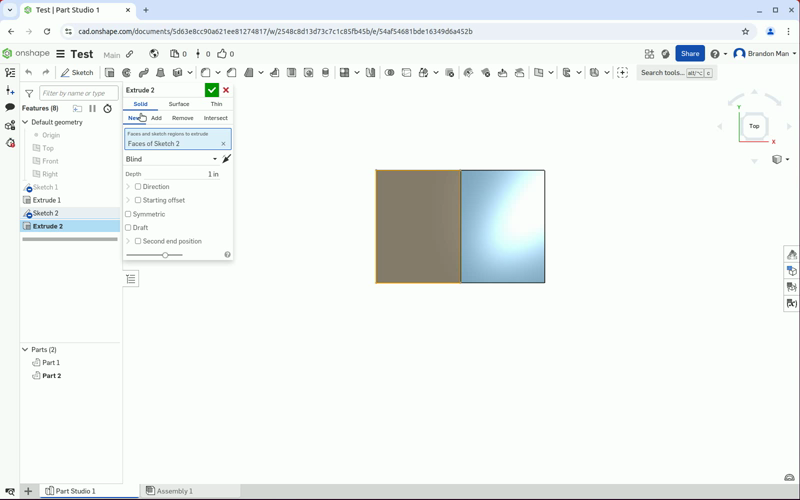
mouse_move(137, 120)
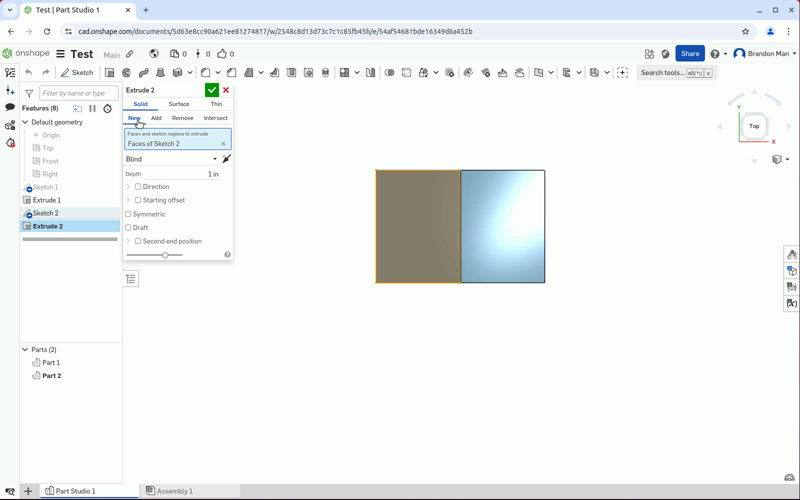
click(137, 120)
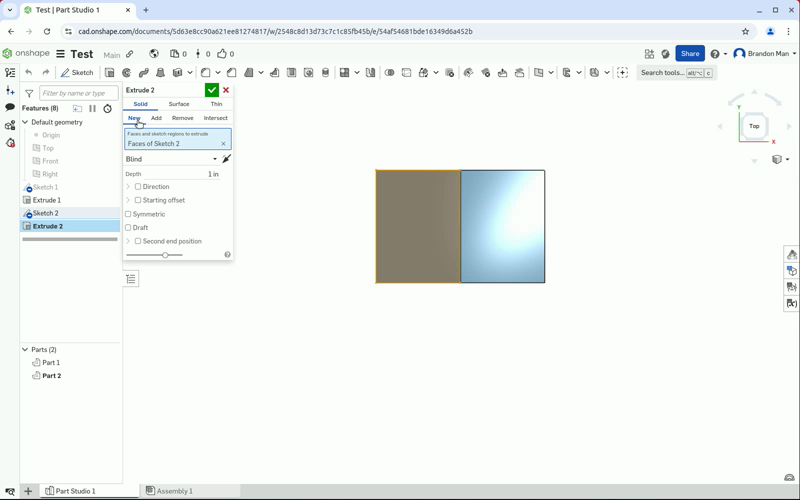
key(tab, 4)
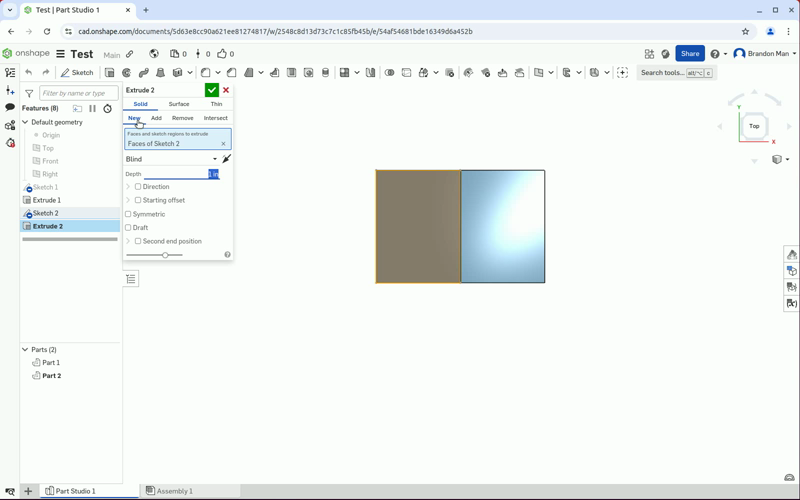
text(23.108)
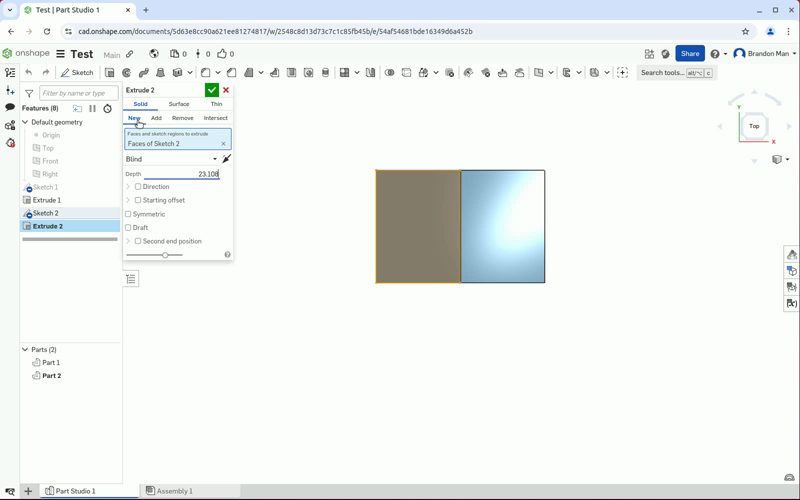
key(tab, 3)
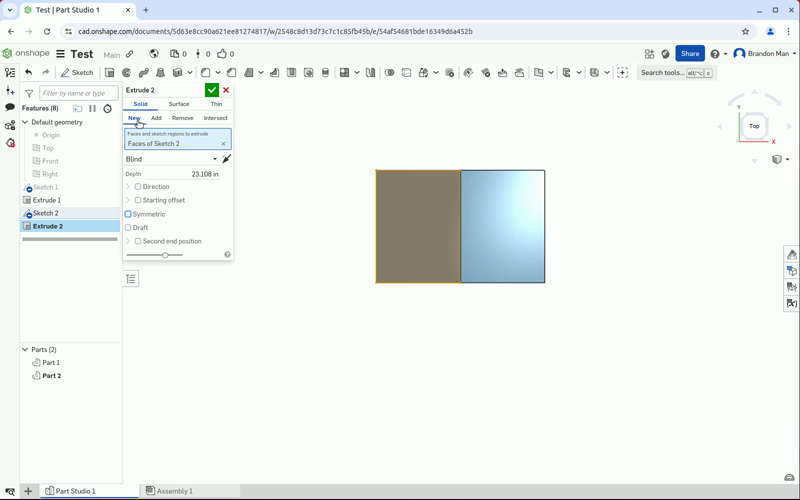
key(space)
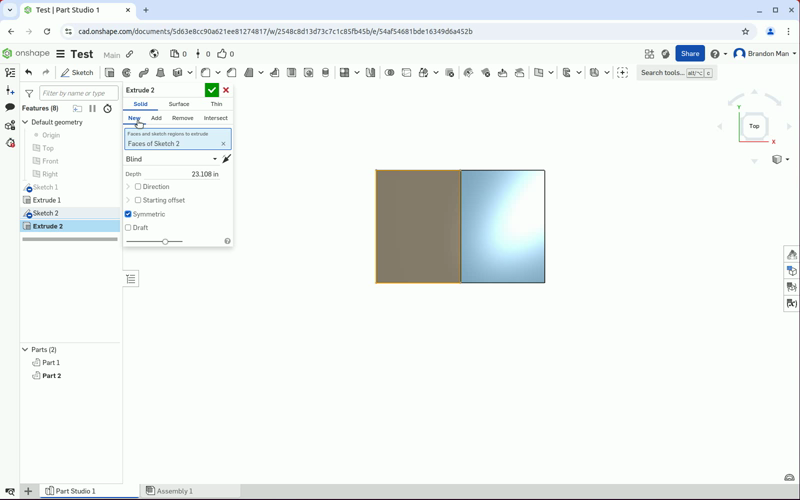
key(enter)
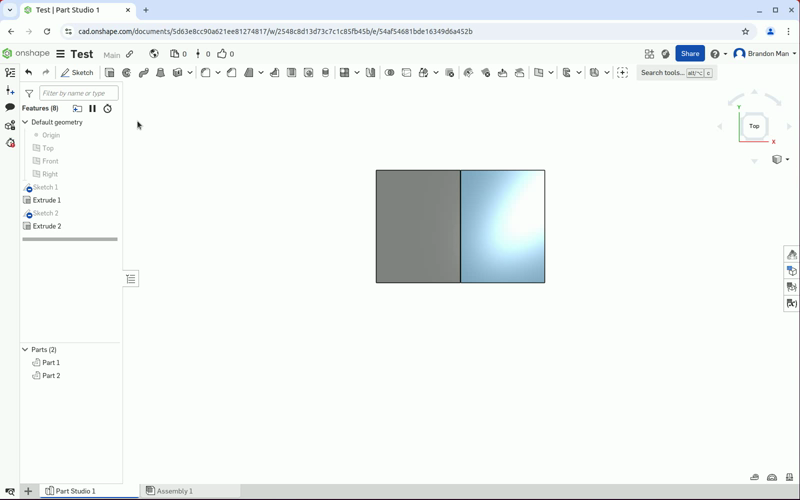
key(shift+h)
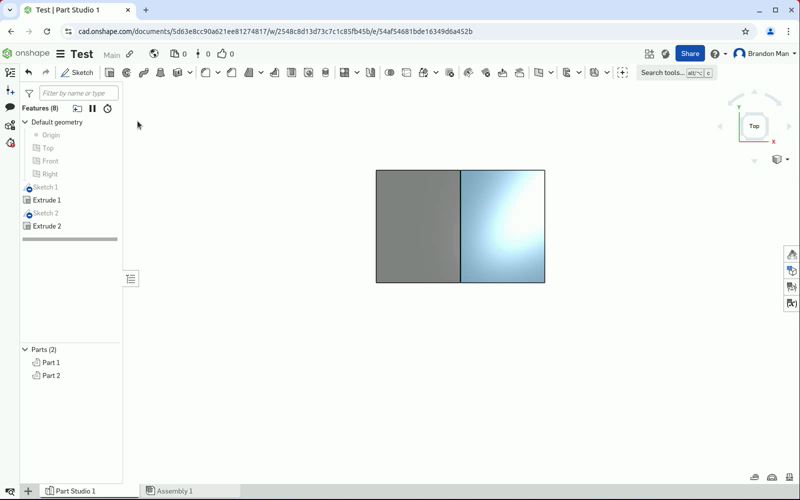
key(shift+h)
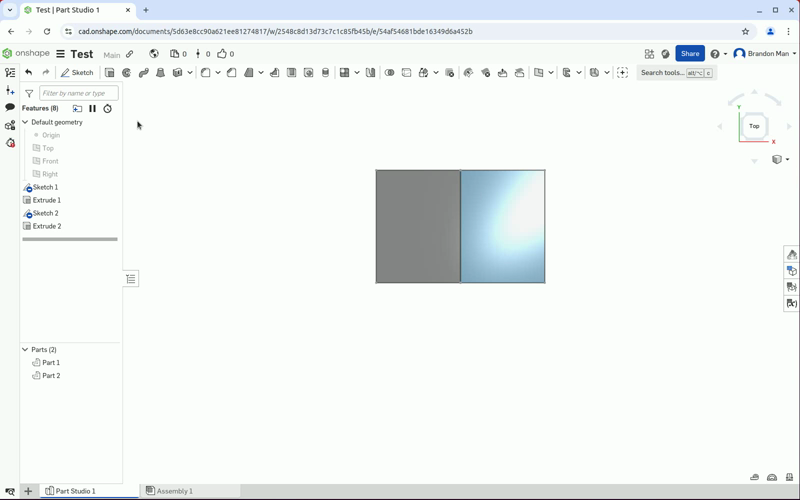
key(shift+7)
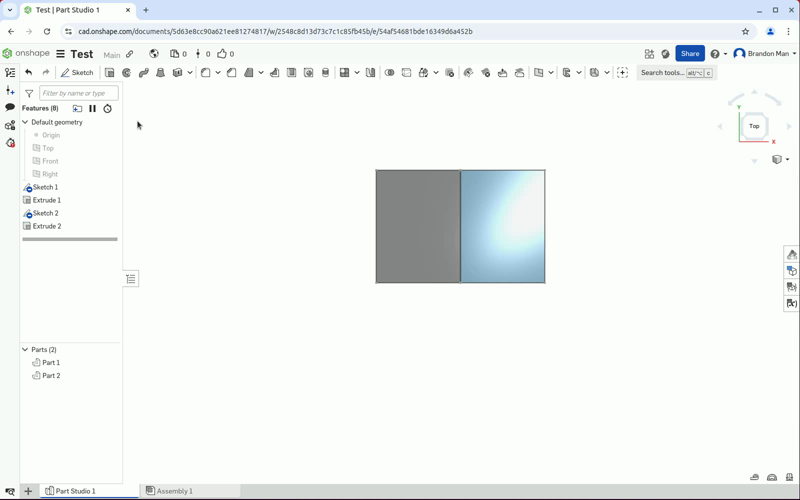
key(up, 3)
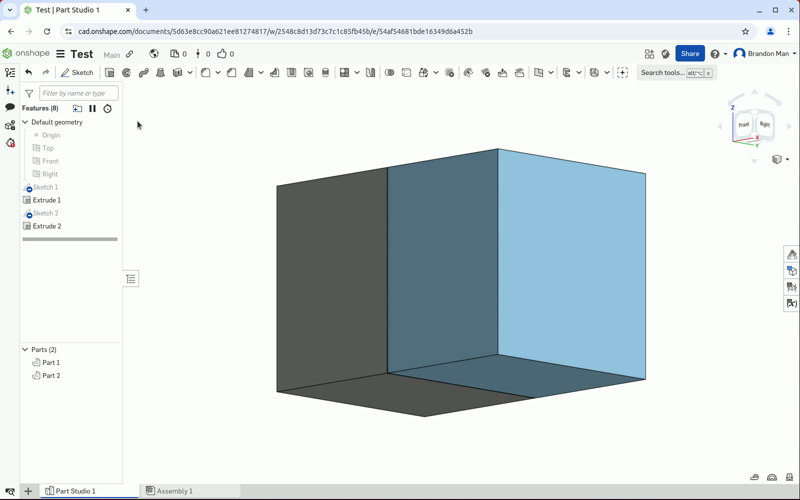
key(left, 3)
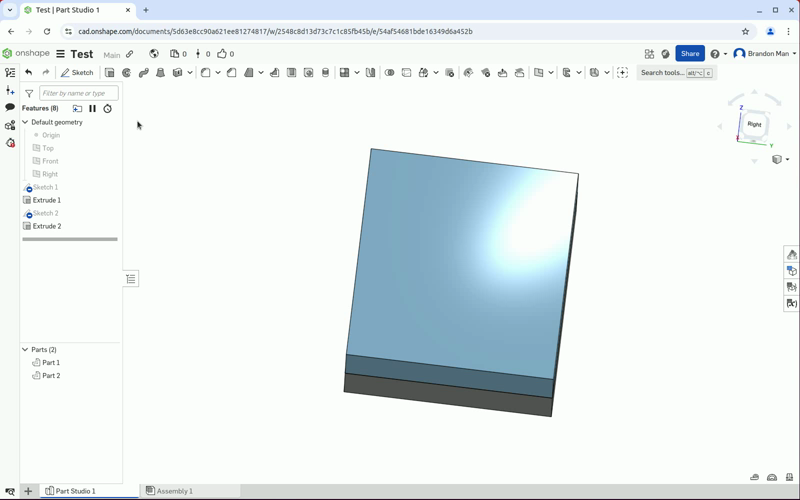
key(right, 3)
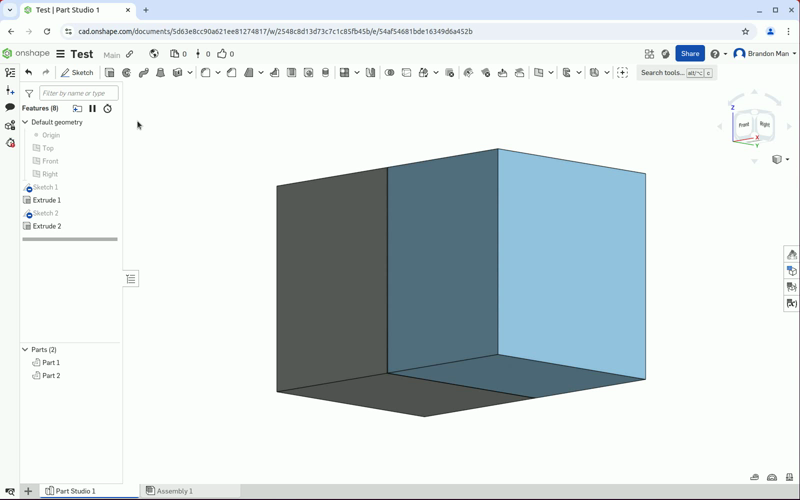
key(down, 3)
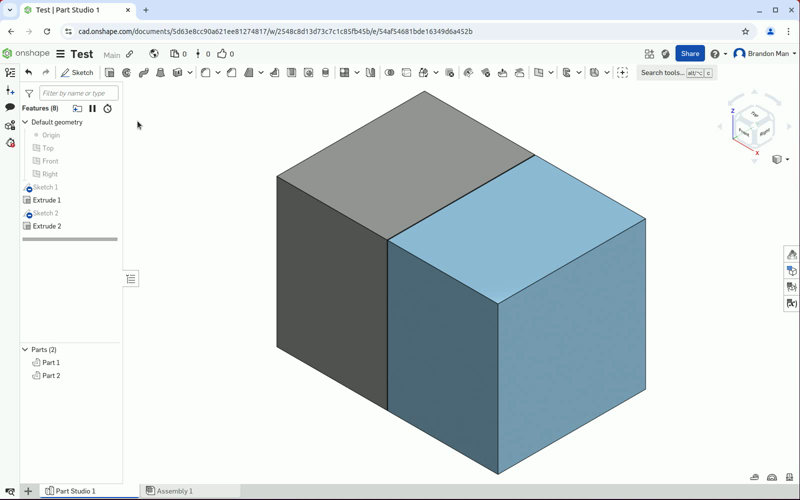
mouse_move(73, 189)
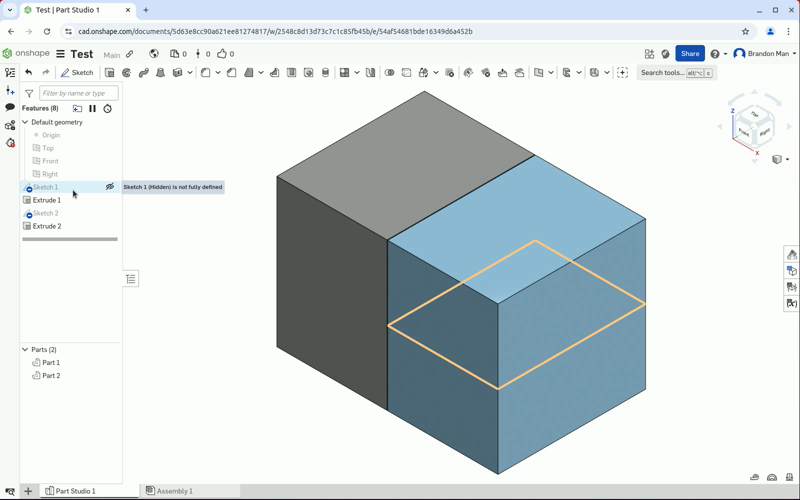
click(73, 189)